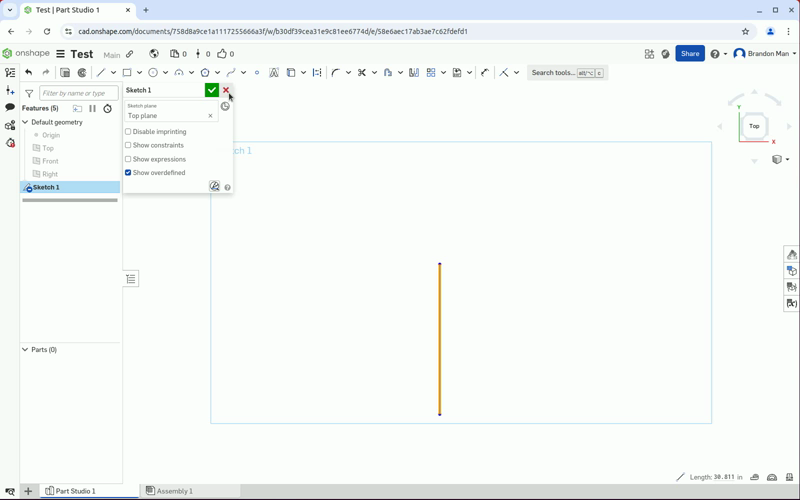
key(shift+h)
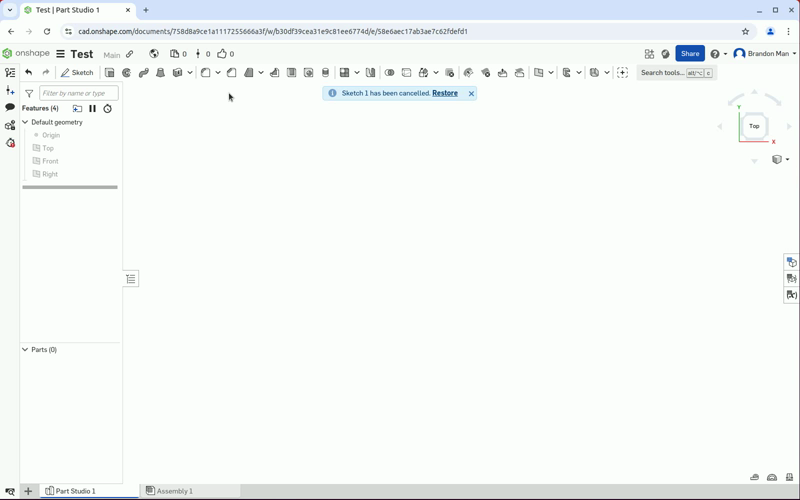
mouse_move(73, 352)
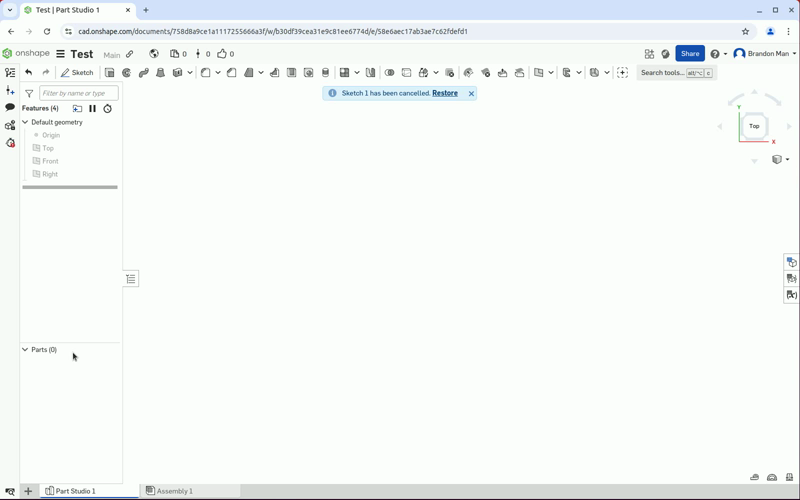
key(y)
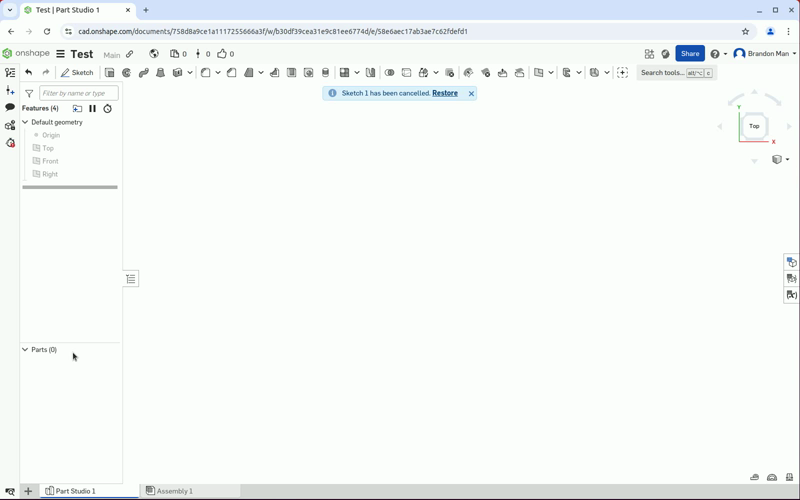
key(shift+p)
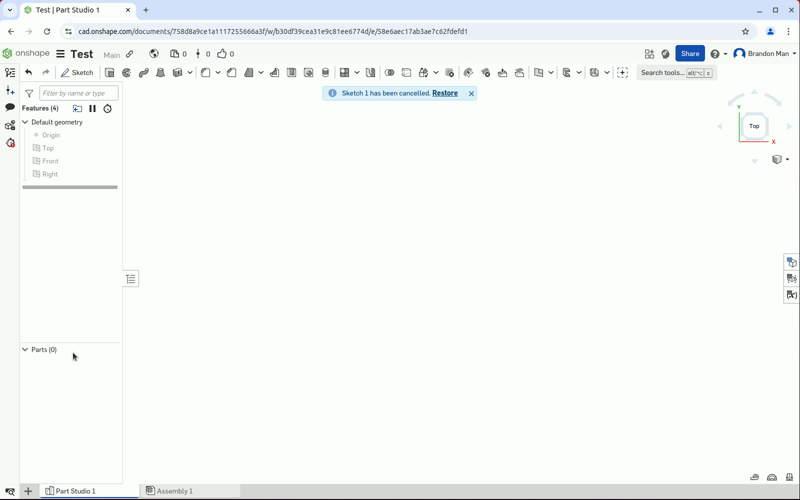
key(space)
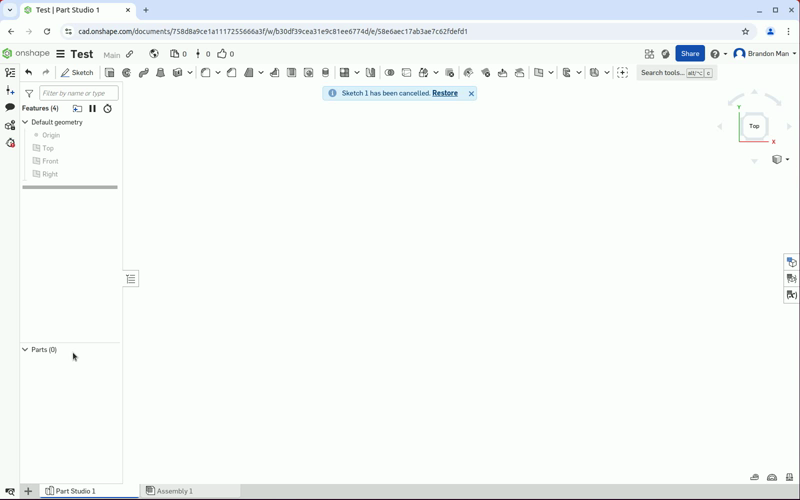
key_down(shift)
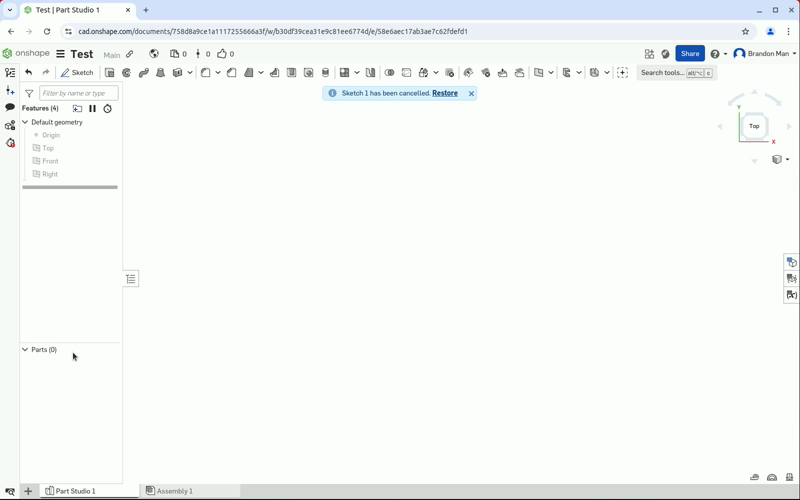
key(up)
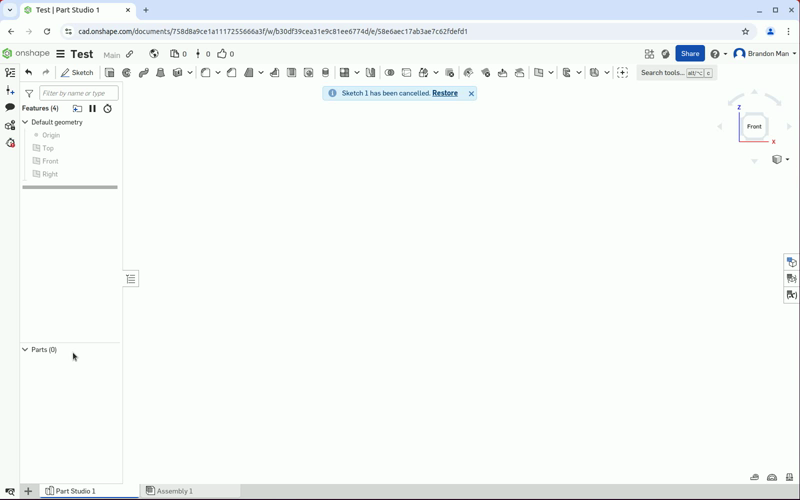
key_up(shift)
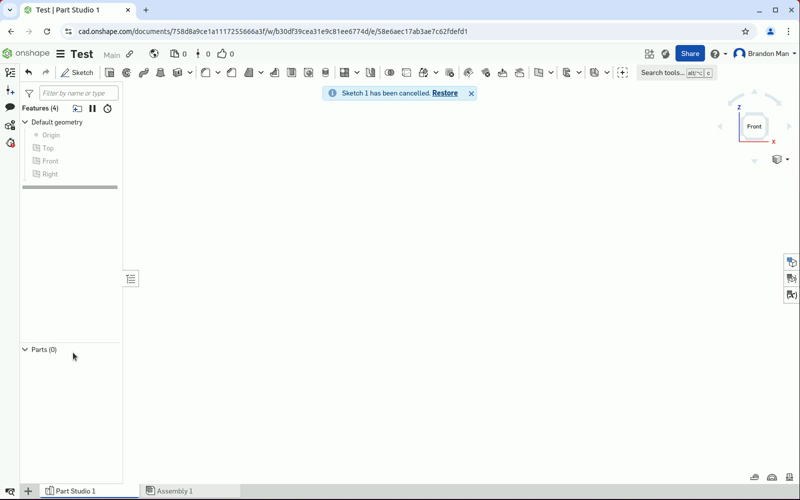
mouse_move(73, 352)
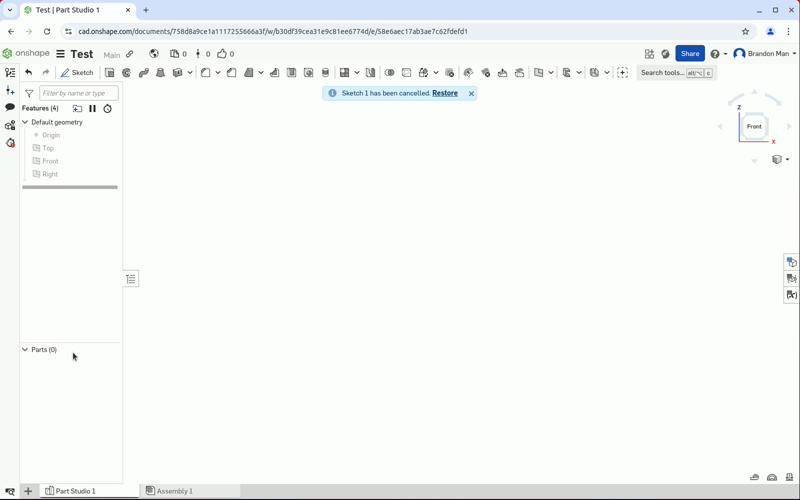
key(shift+y)
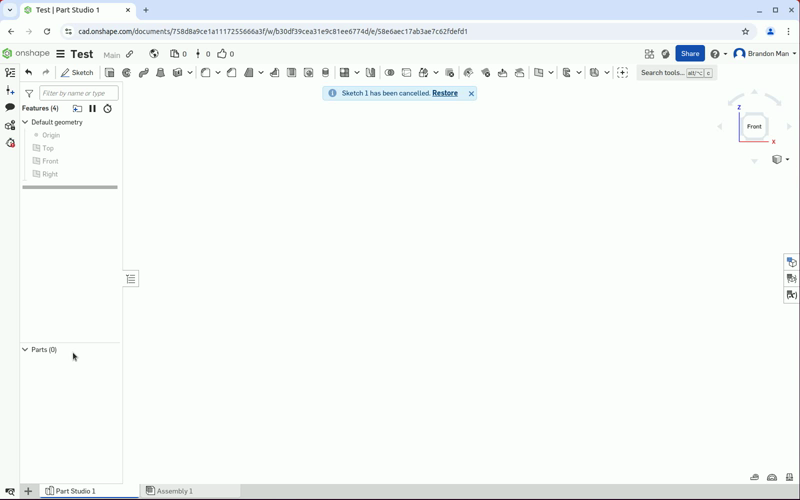
key(shift+s)
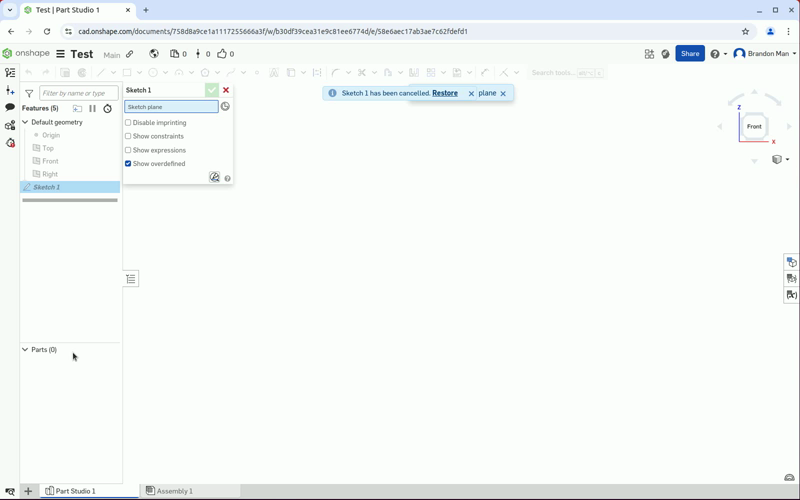
mouse_move(73, 163)
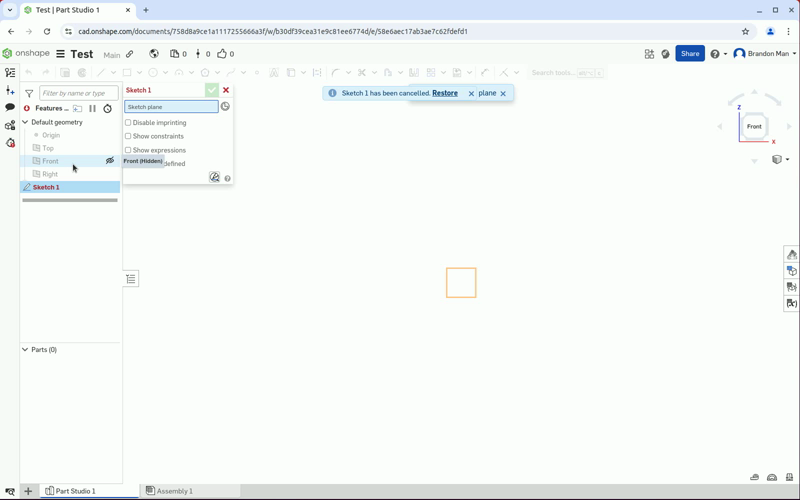
click(73, 163)
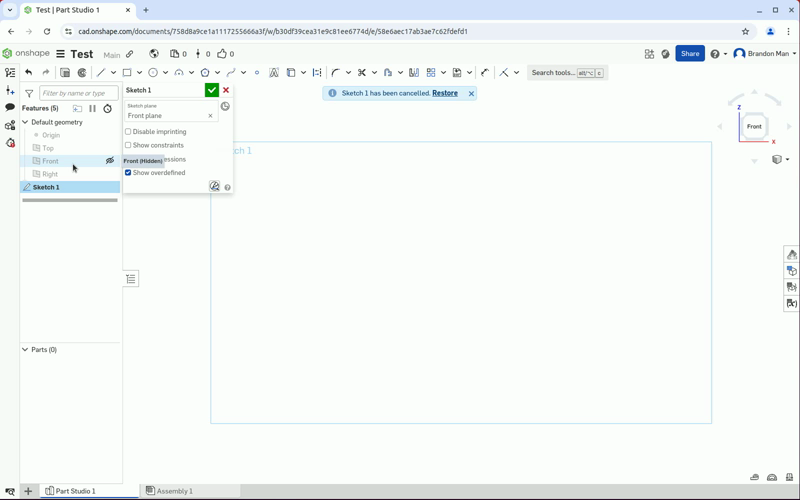
mouse_move(73, 352)
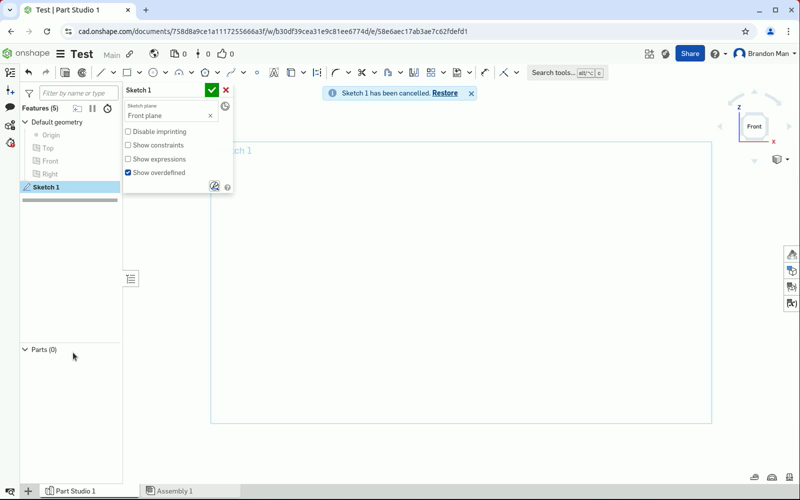
key(y)
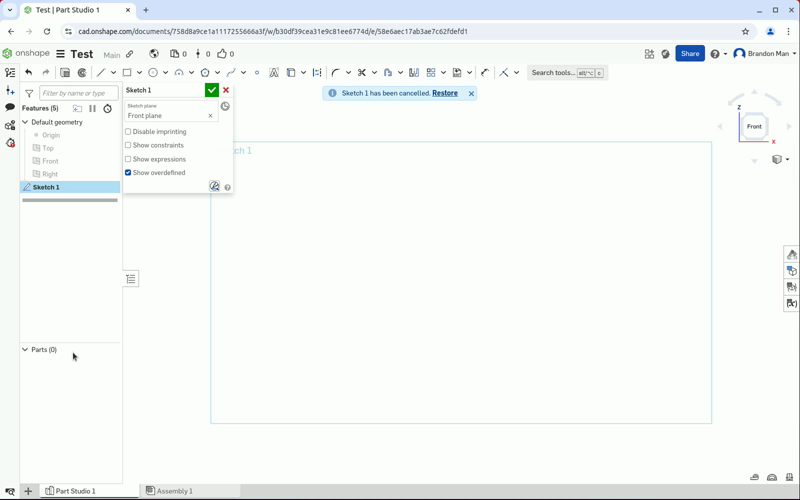
key(l)
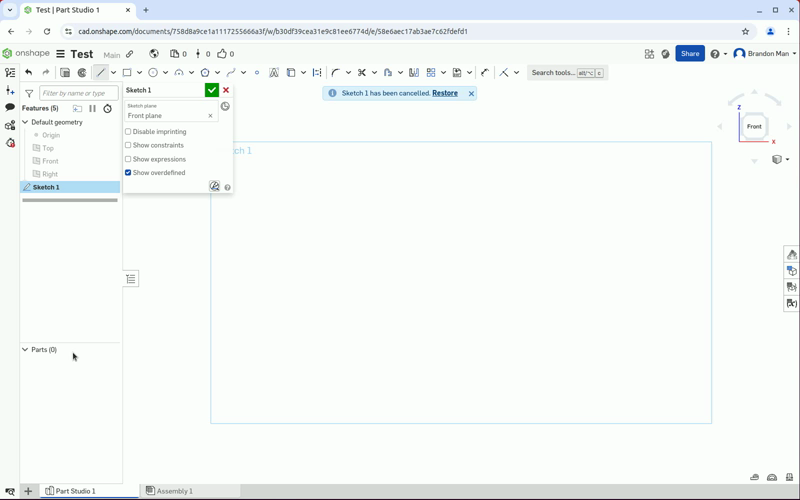
key_down(shift)
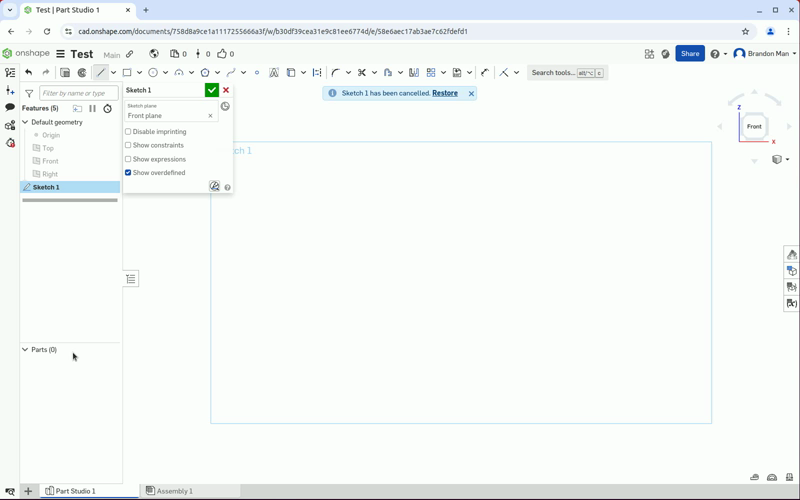
mouse_move(385, 282)
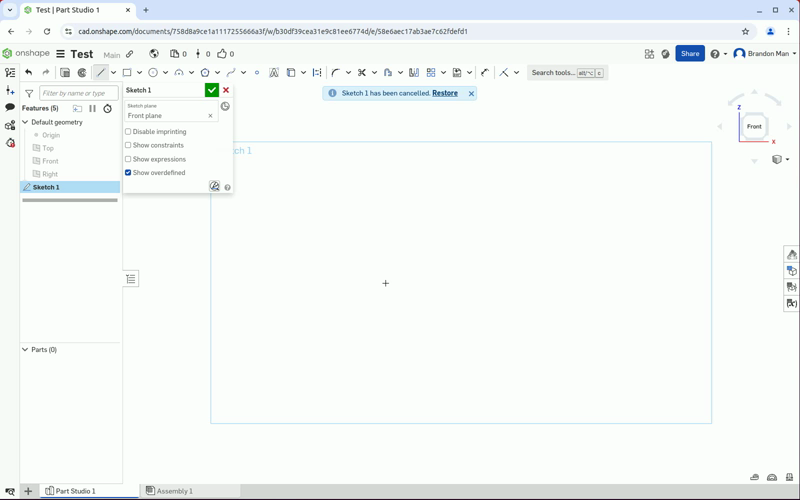
click(385, 282)
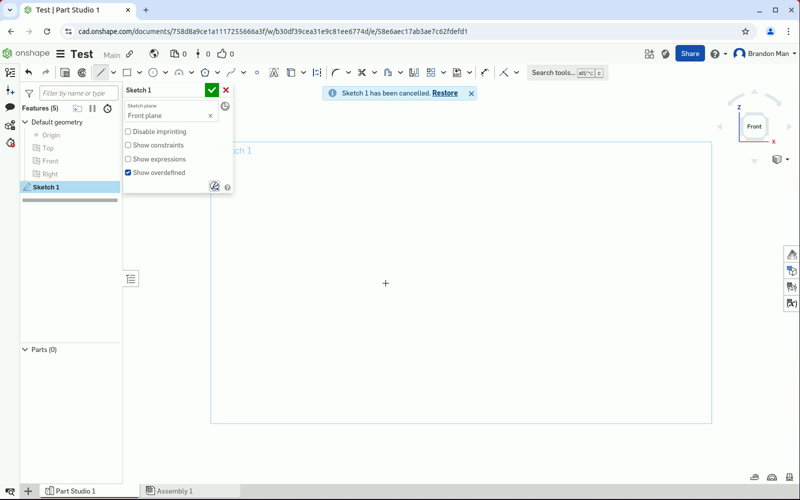
key_up(shift)
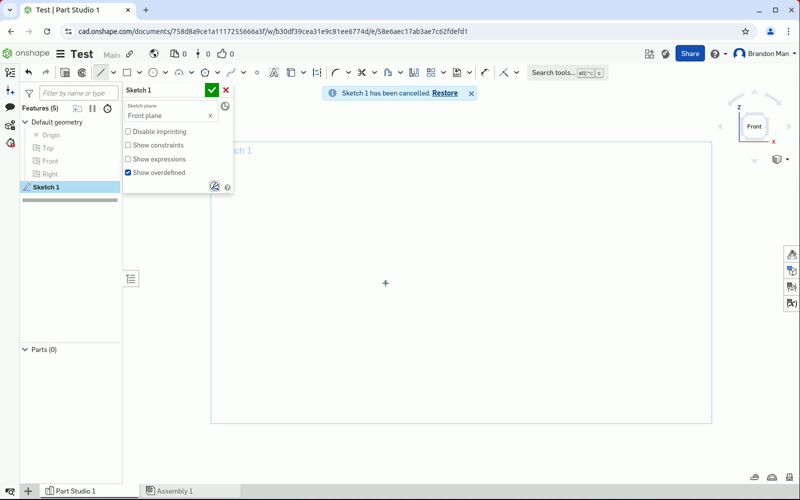
key_down(shift)
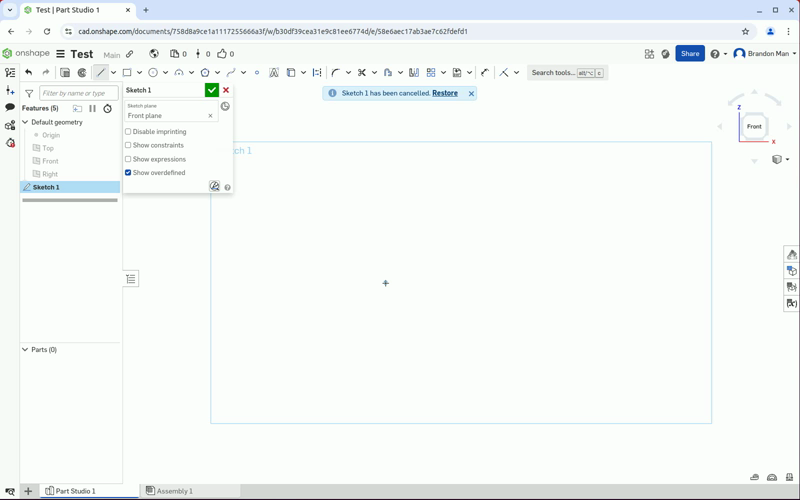
mouse_move(461, 282)
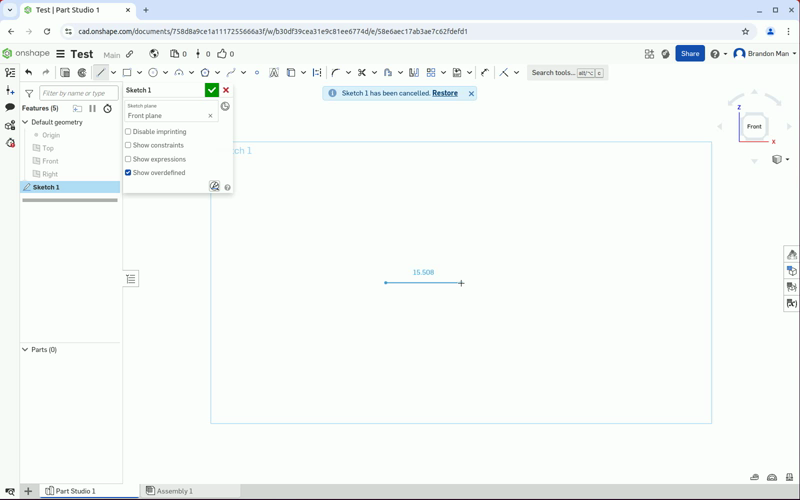
click(461, 282)
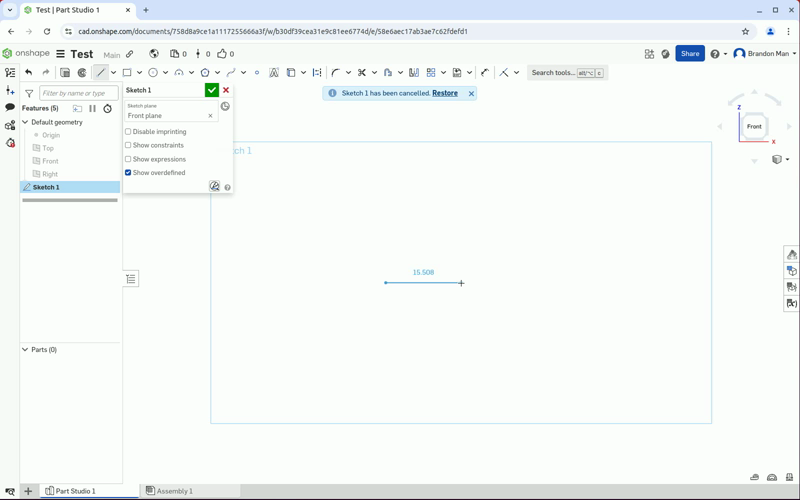
key_up(shift)
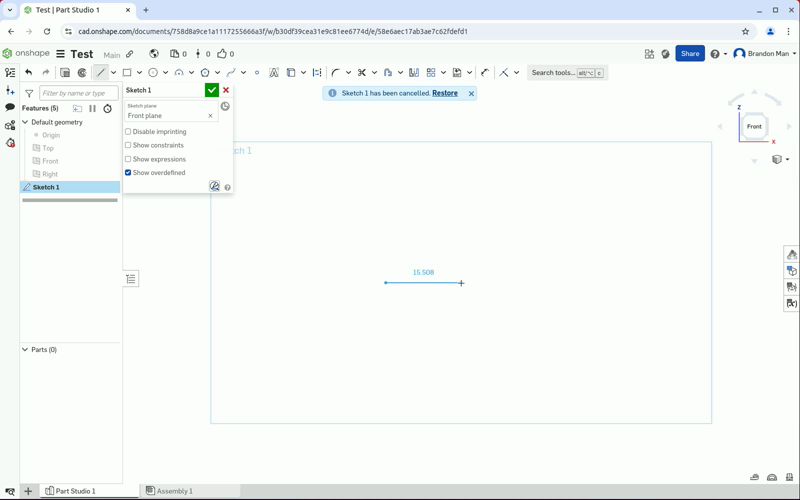
key_down(shift)
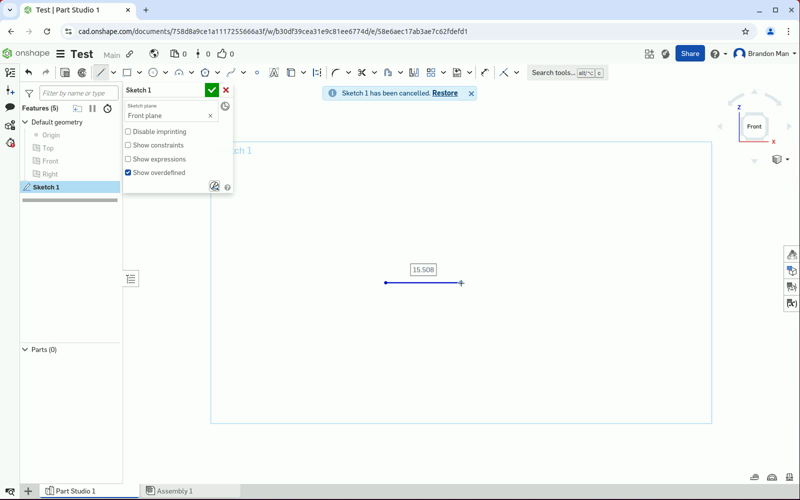
mouse_move(461, 207)
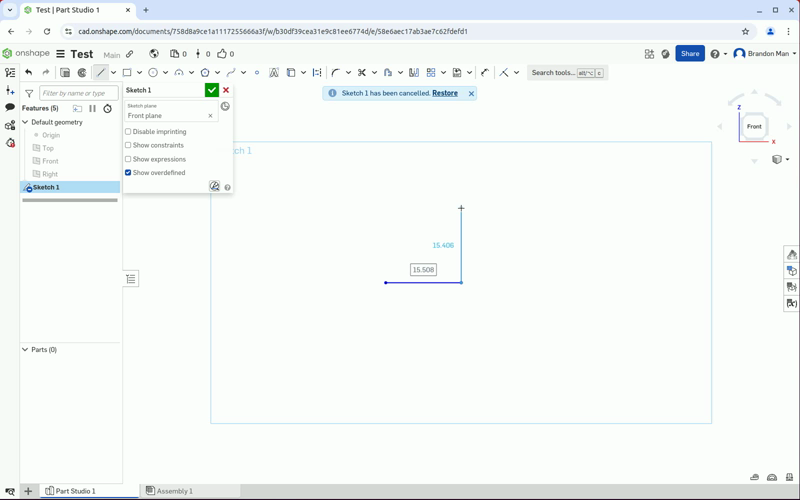
click(461, 207)
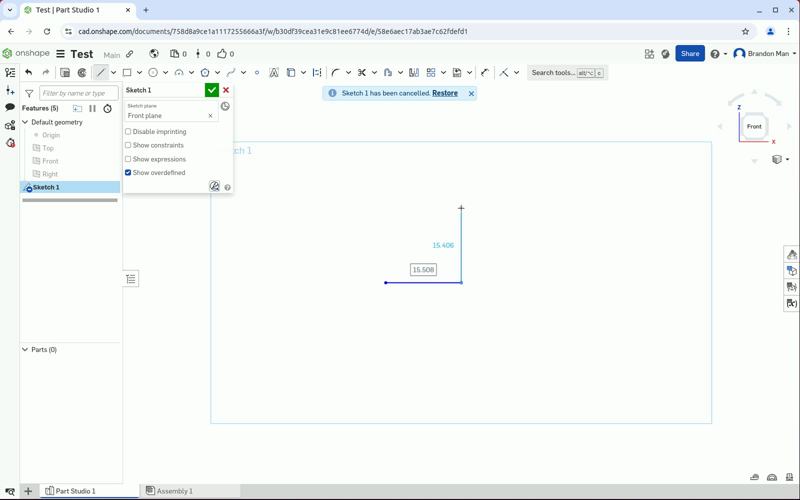
key_up(shift)
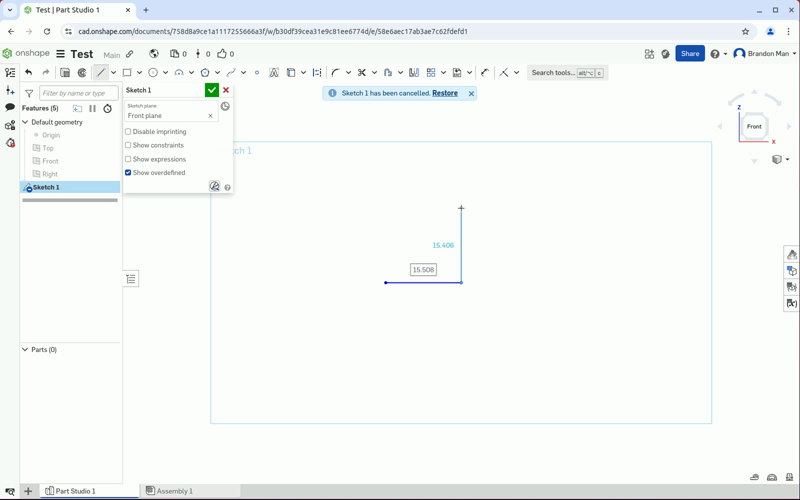
key_down(shift)
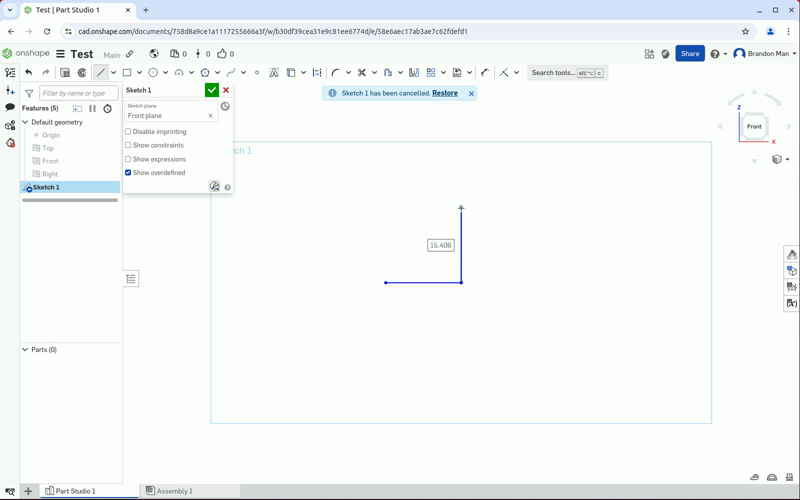
mouse_move(385, 207)
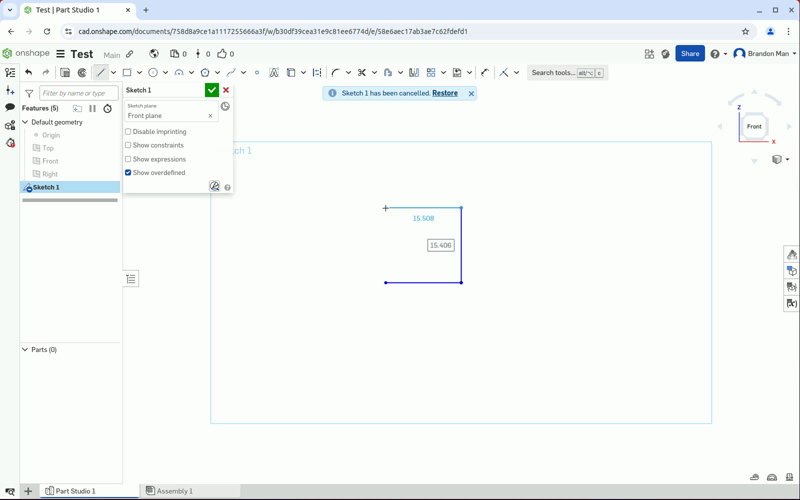
click(385, 207)
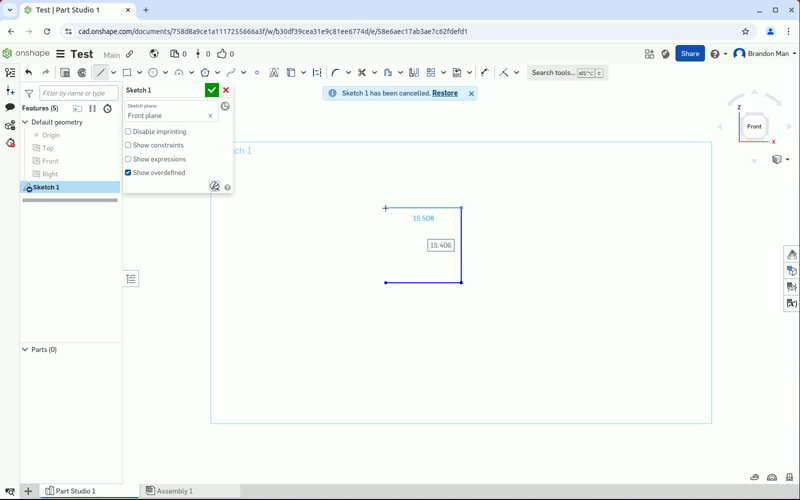
key_up(shift)
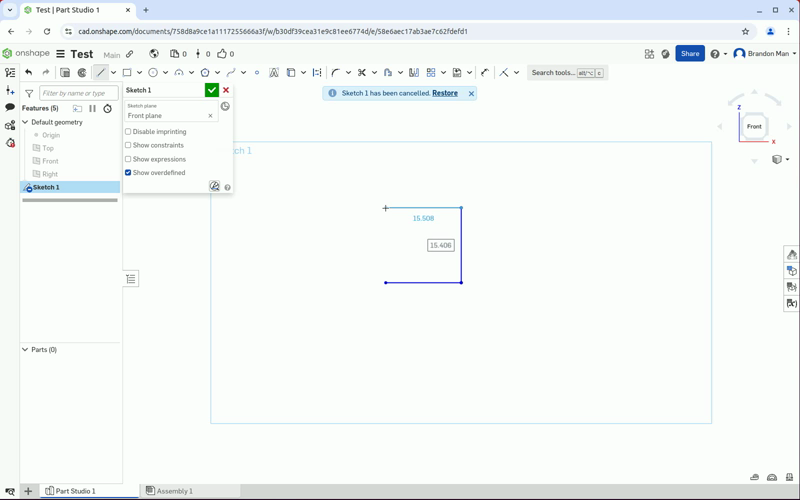
key_down(shift)
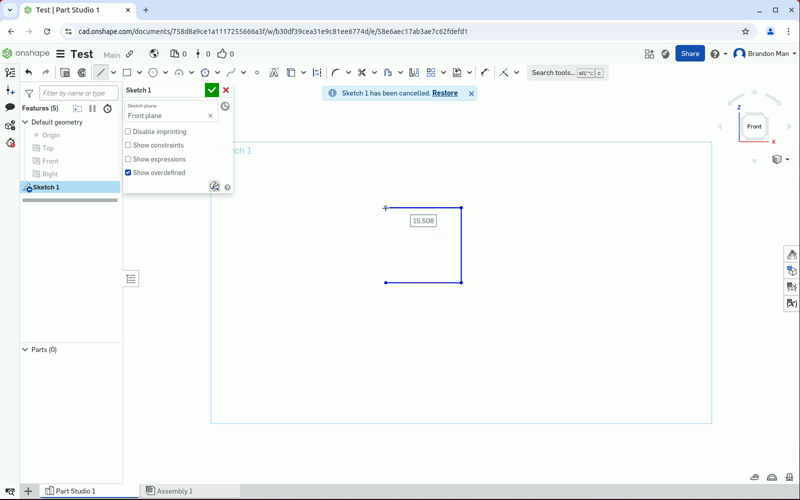
mouse_move(385, 282)
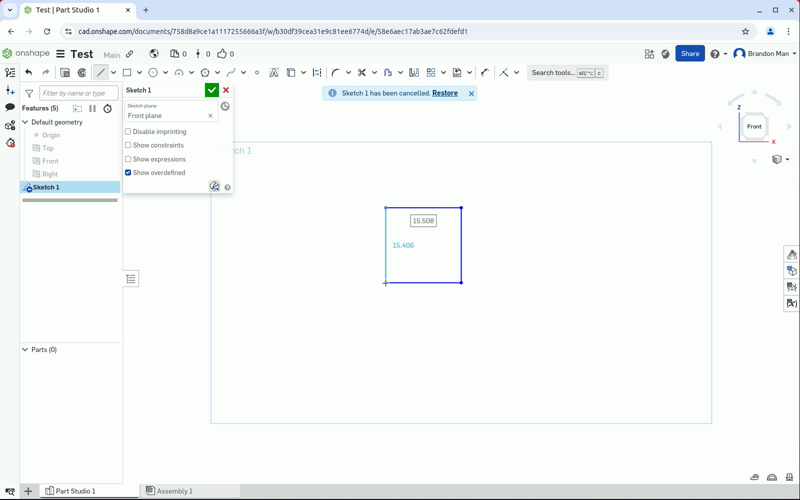
key_up(shift)
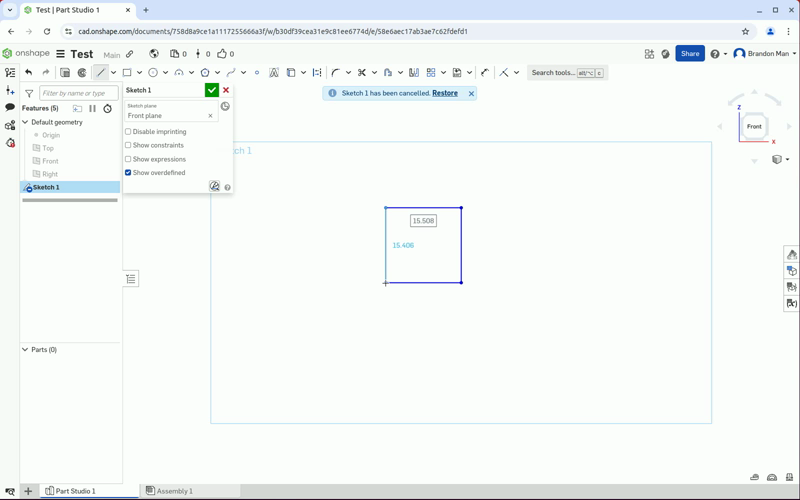
click(385, 282)
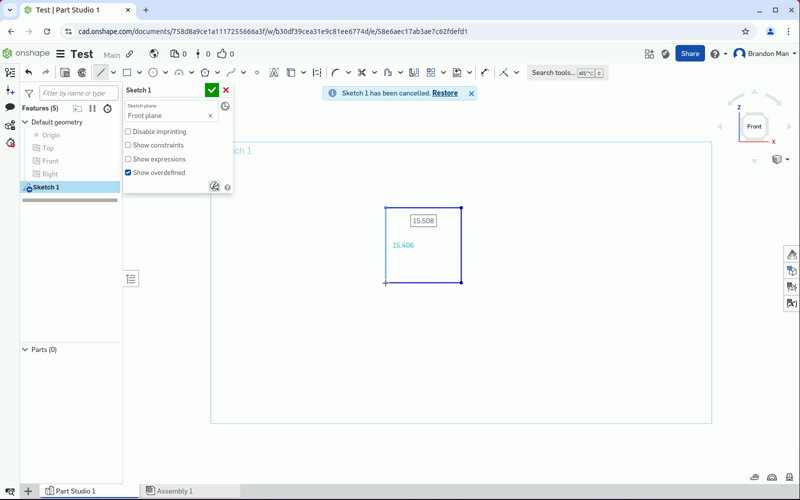
key(esc)
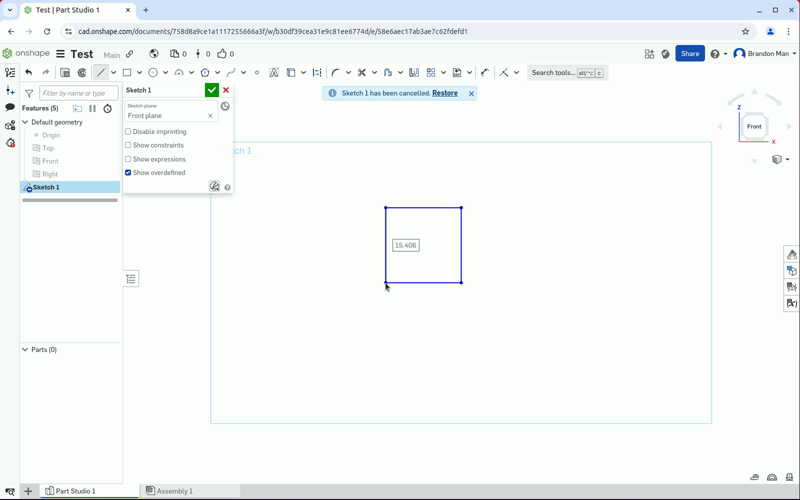
mouse_move(430, 231)
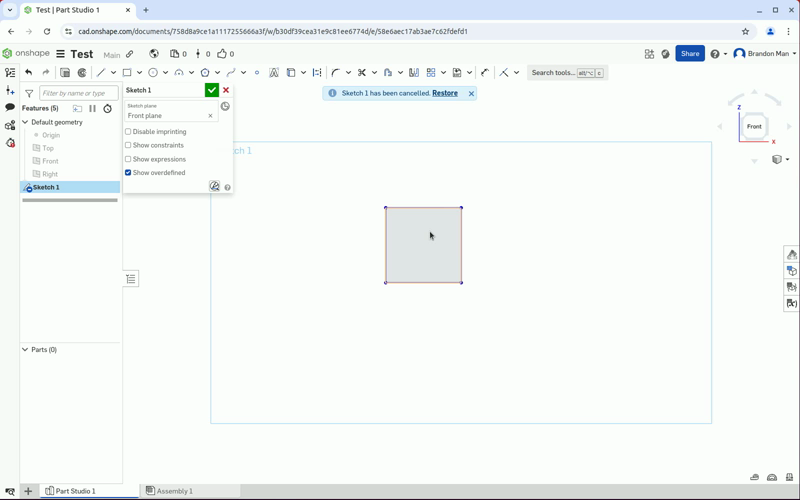
click(430, 231)
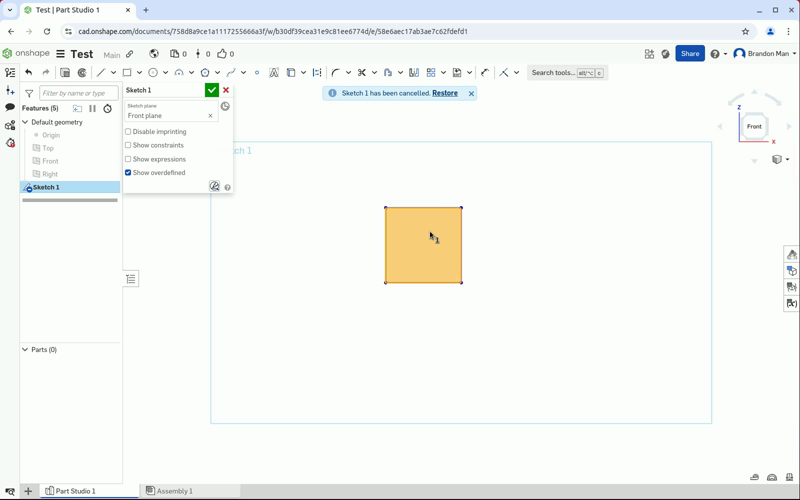
mouse_move(73, 352)
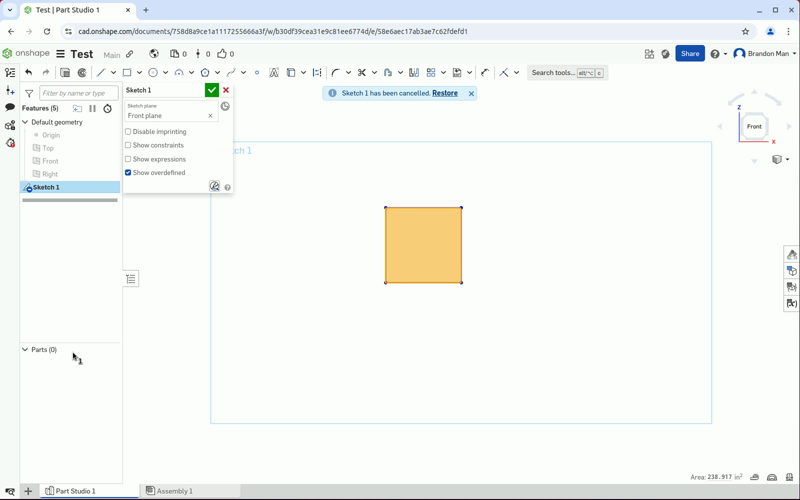
key(shift+y)
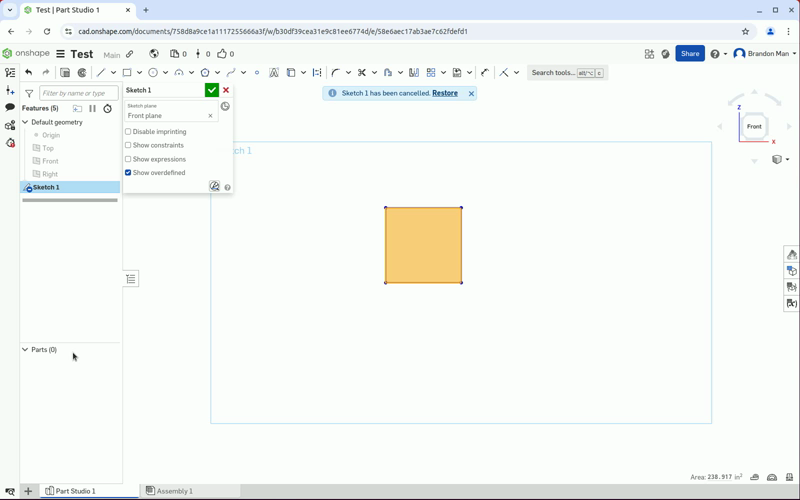
key(shift+e)
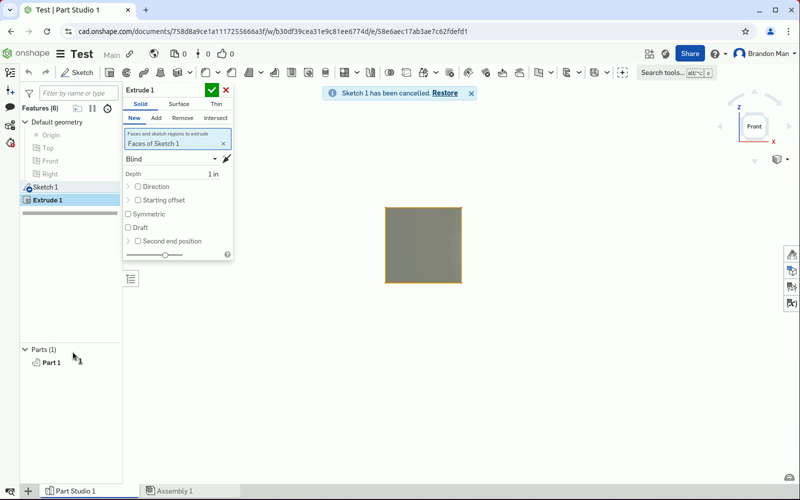
mouse_move(143, 106)
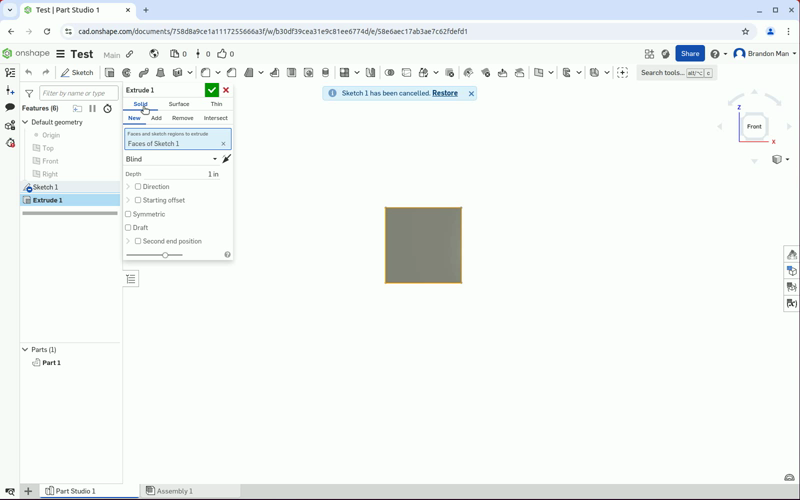
click(143, 106)
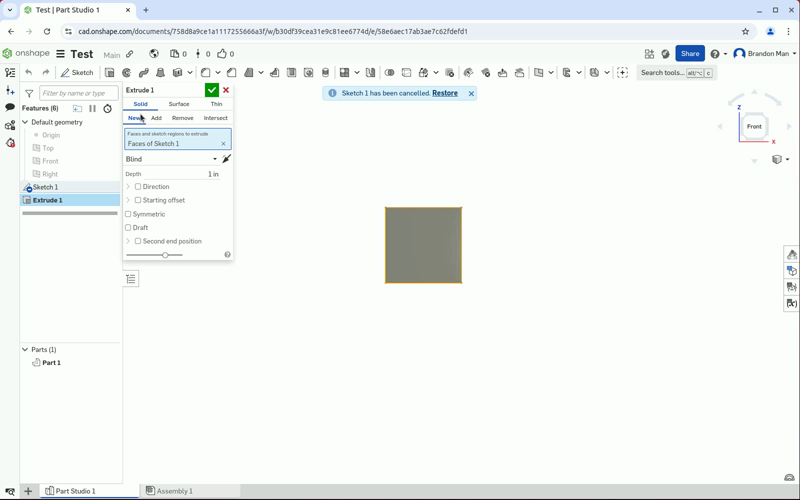
mouse_move(137, 120)
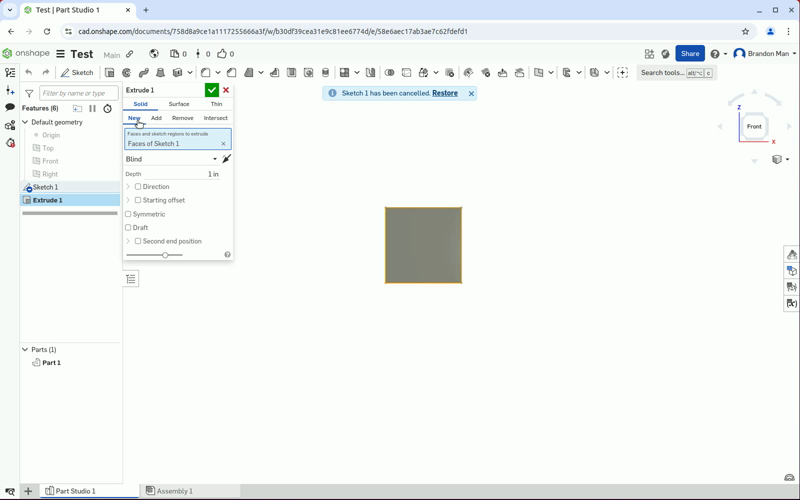
click(137, 120)
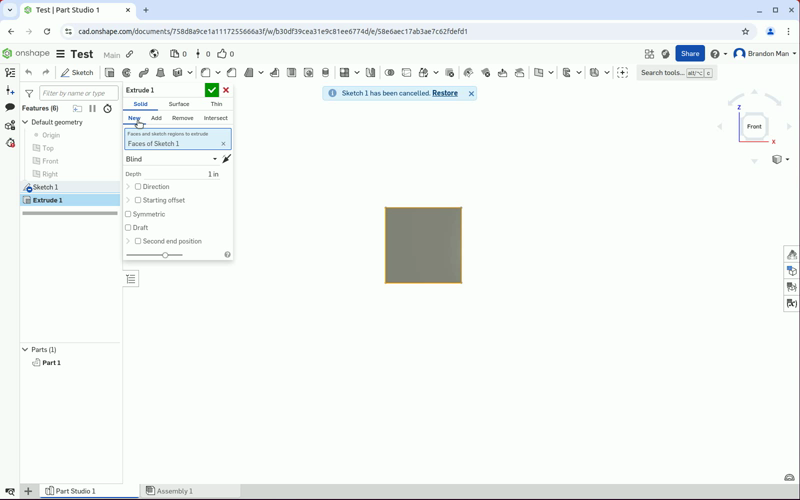
key(tab, 4)
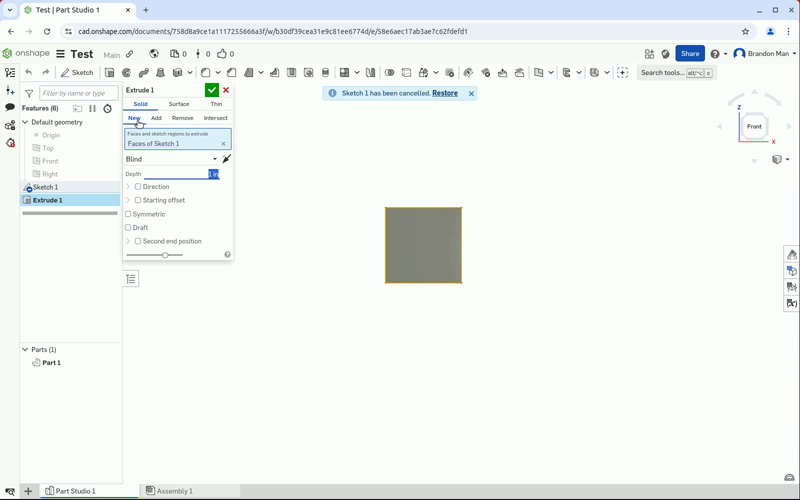
text(15.405)
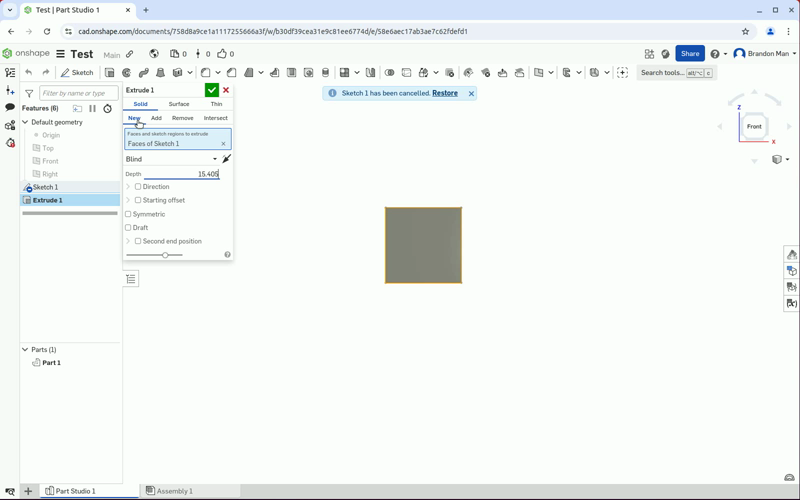
key(enter)
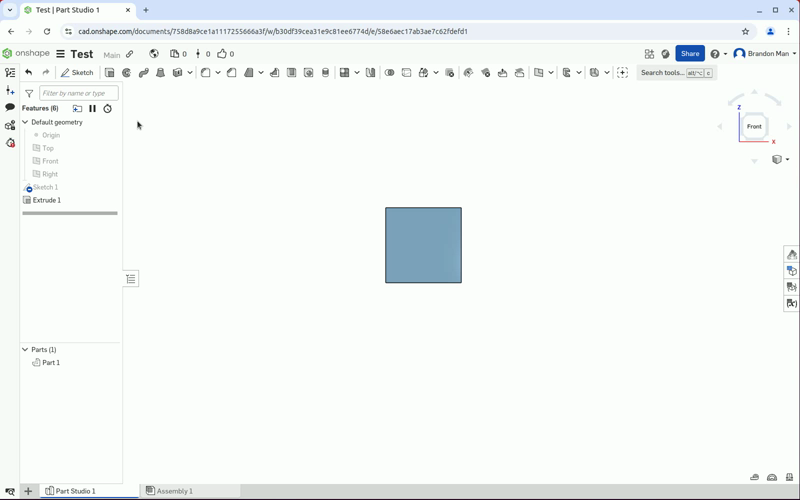
key(shift+h)
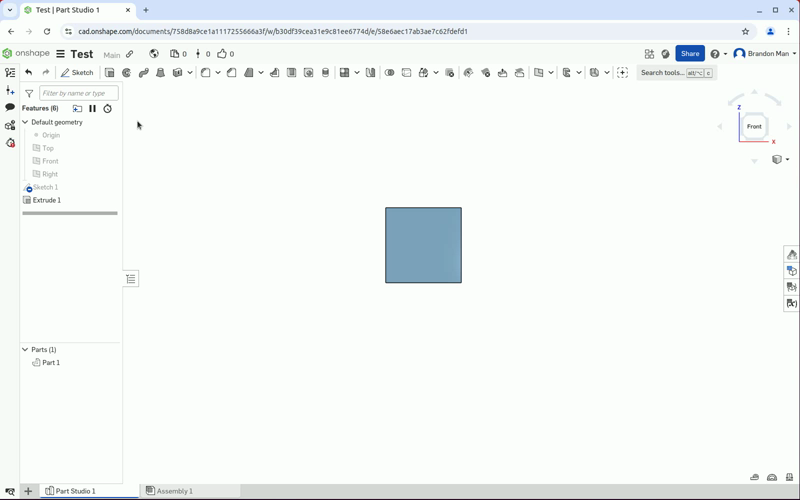
key(shift+h)
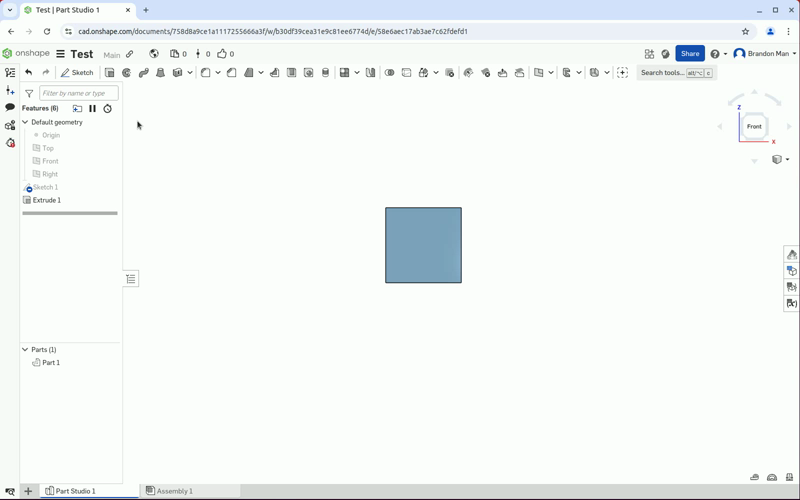
mouse_move(73, 189)
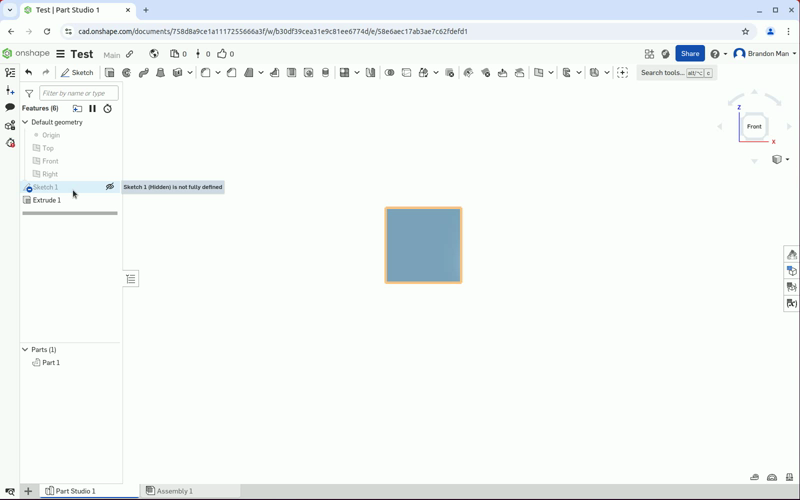
click(73, 189)
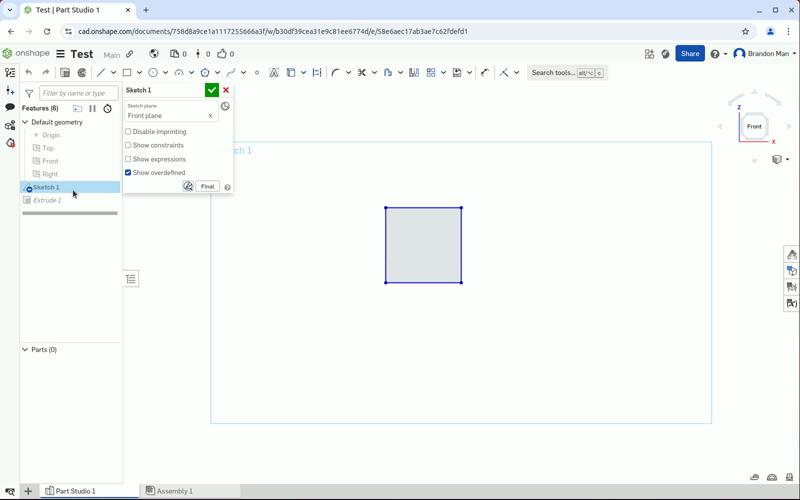
mouse_move(229, 92)
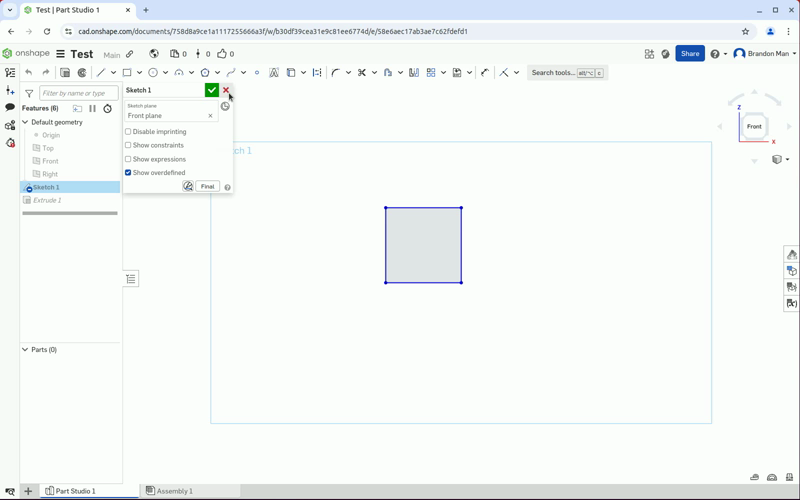
click(229, 92)
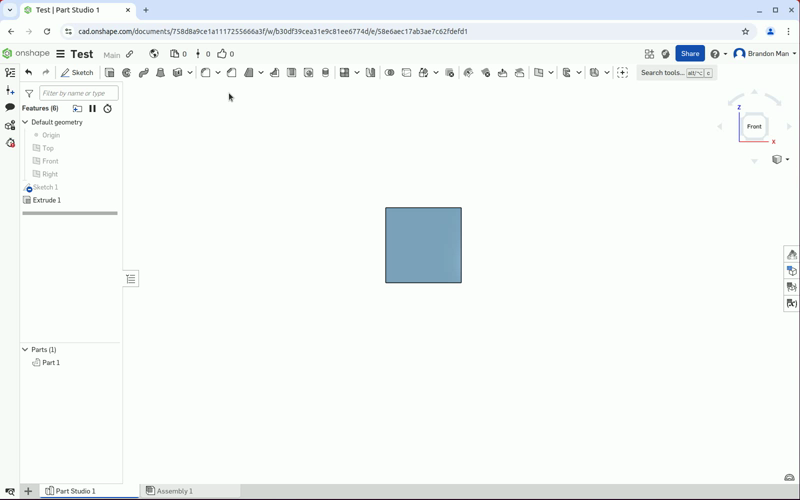
mouse_move(541, 75)
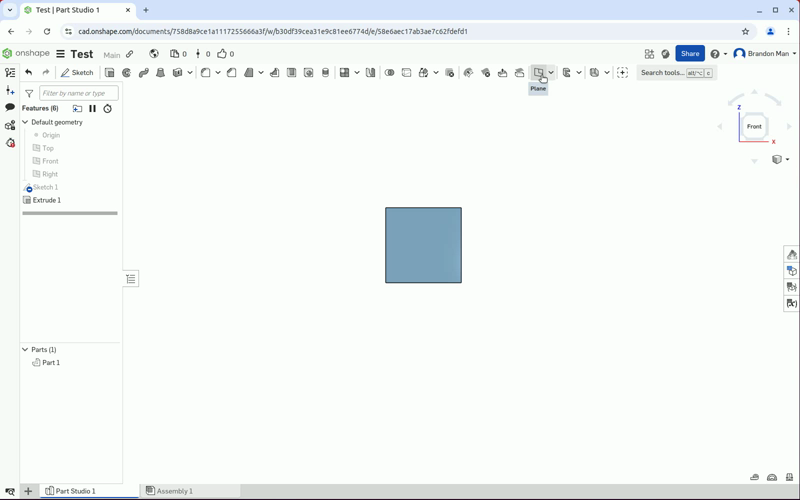
click(541, 75)
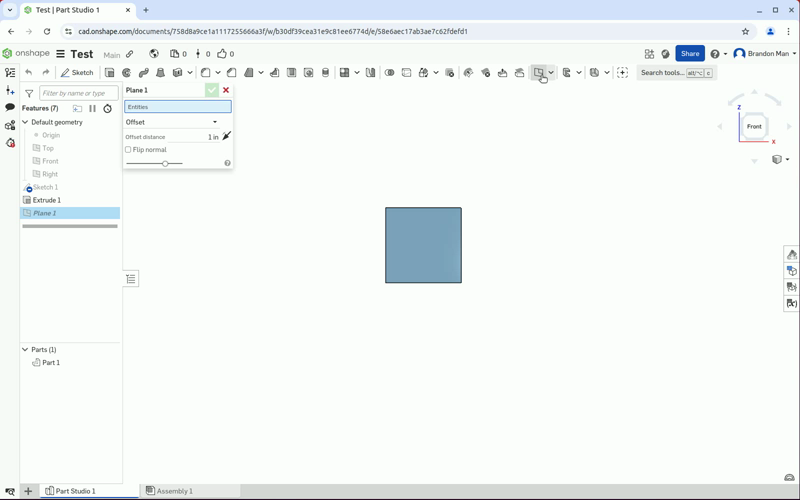
mouse_move(73, 163)
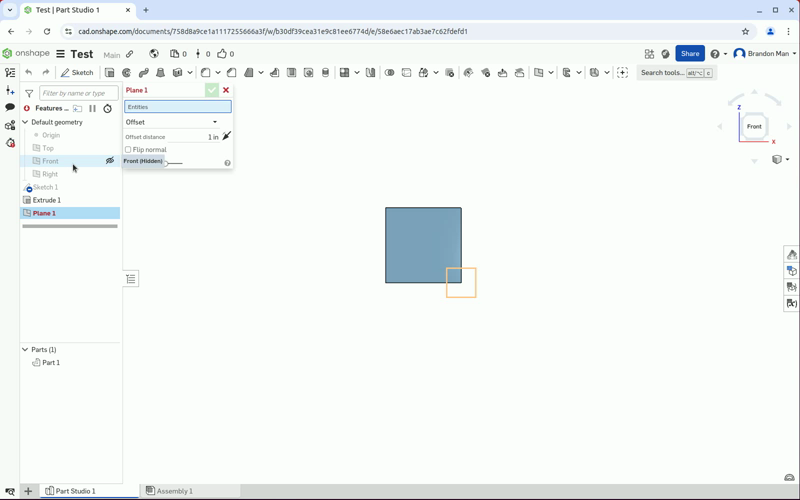
click(73, 163)
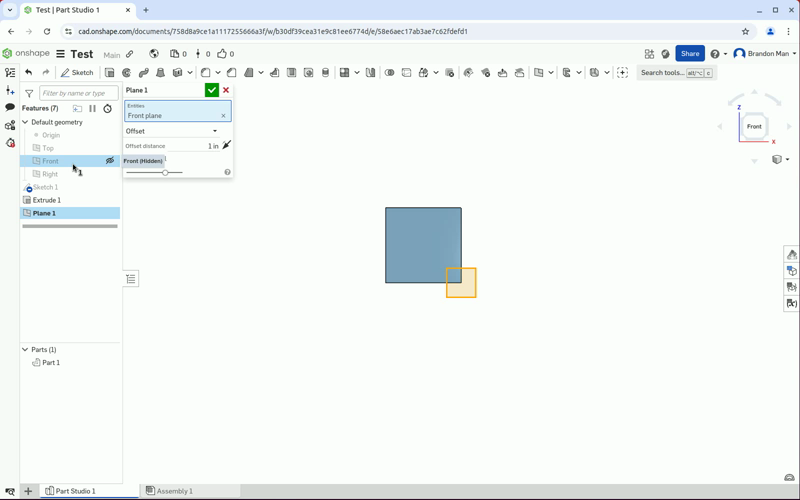
key(tab, 2)
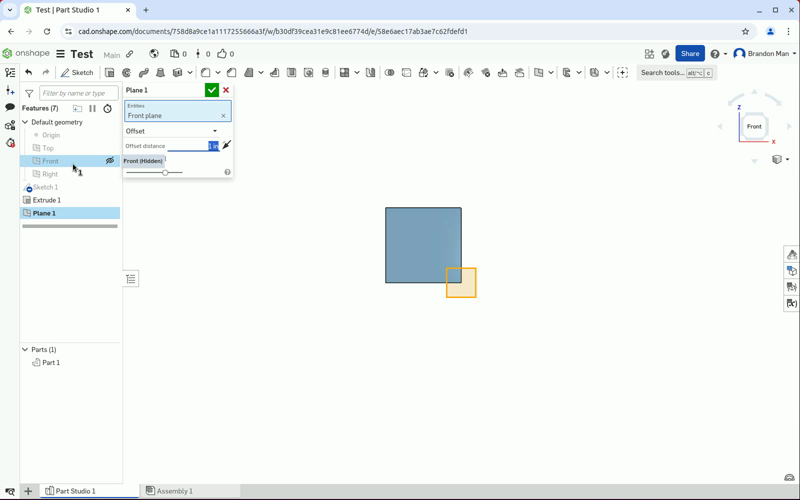
text(15.405)
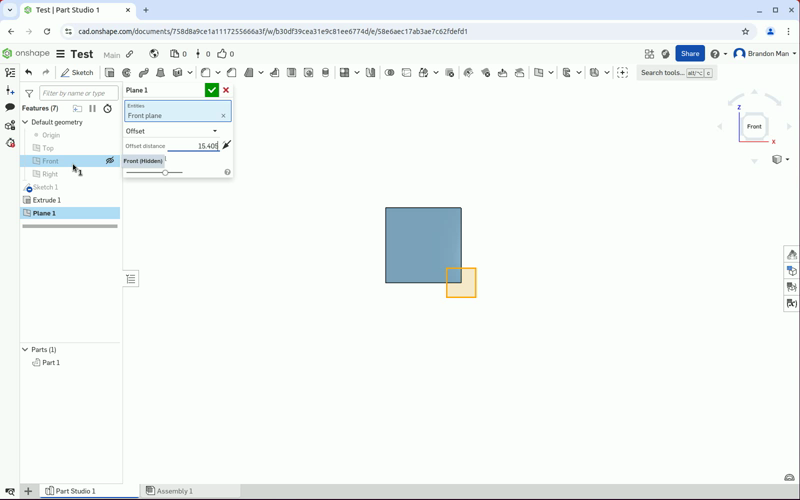
key(enter, 2)
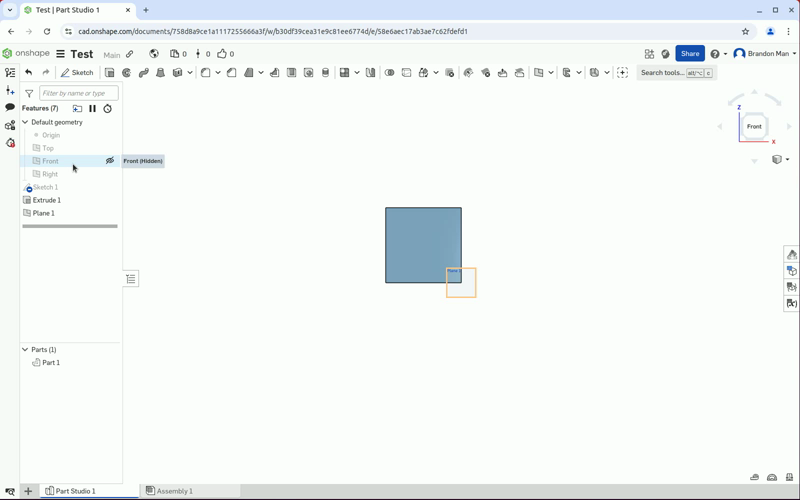
key(shift+s)
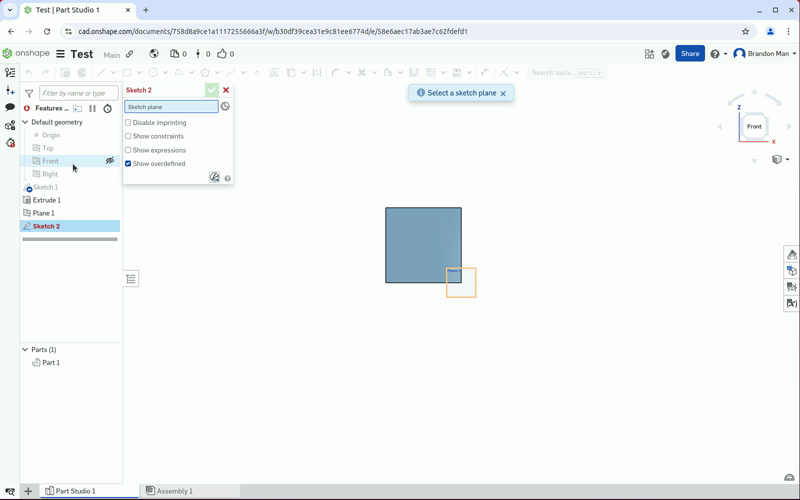
mouse_move(73, 215)
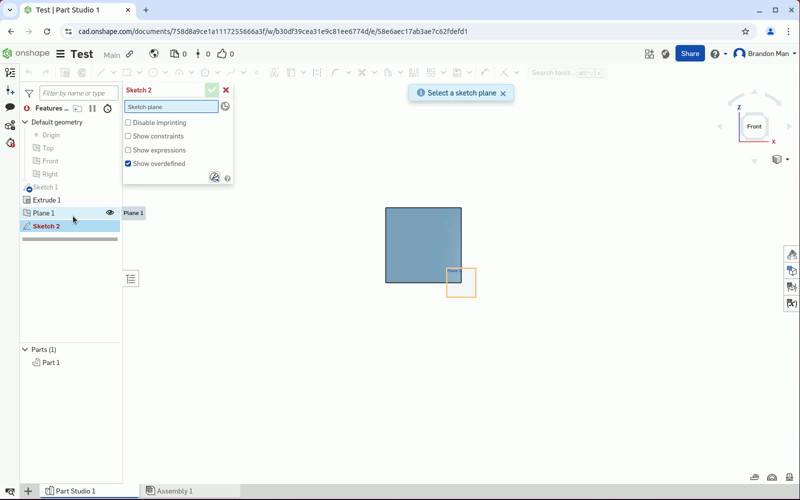
click(73, 215)
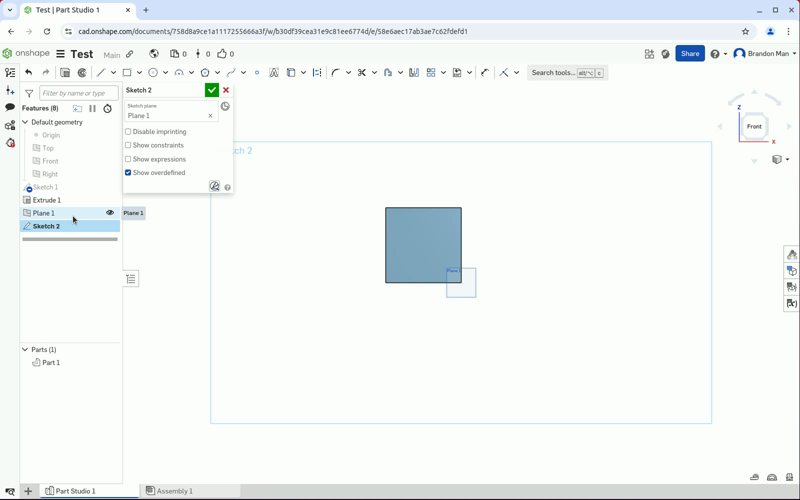
mouse_move(73, 352)
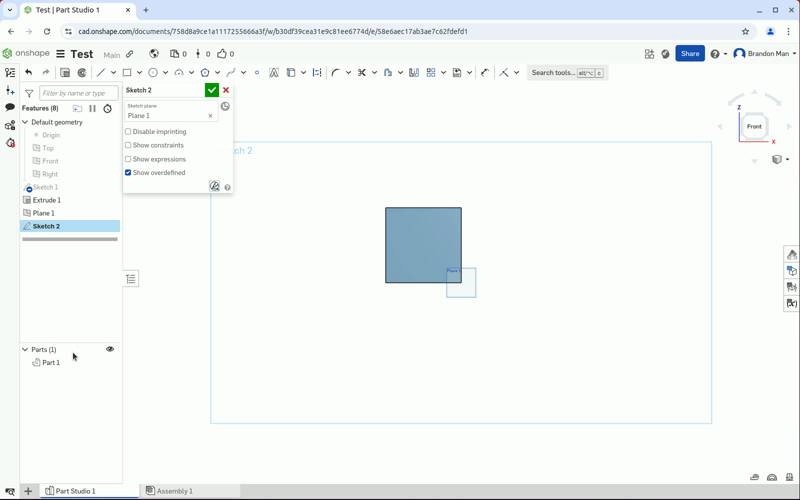
key(y)
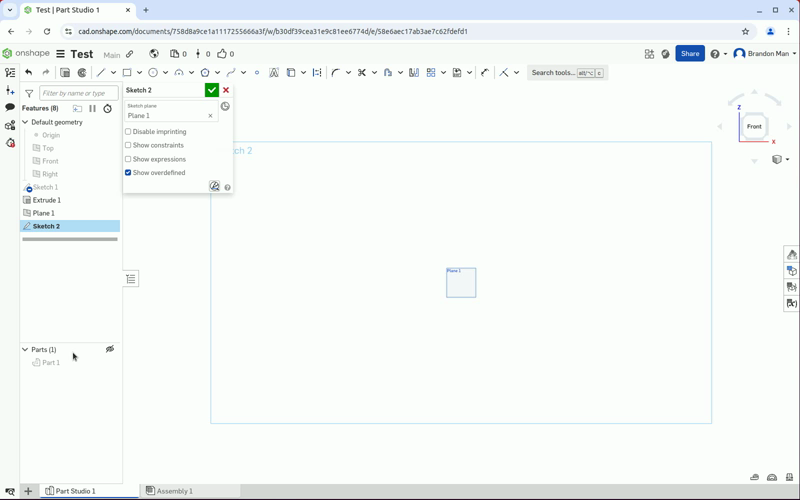
key(l)
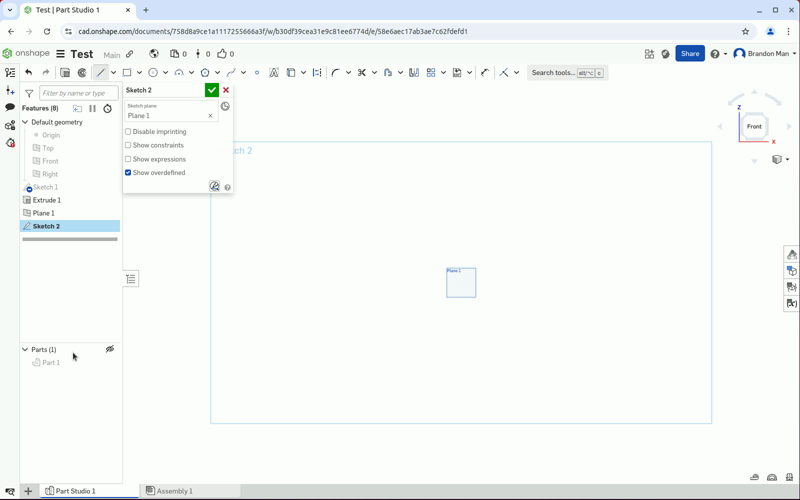
key_down(shift)
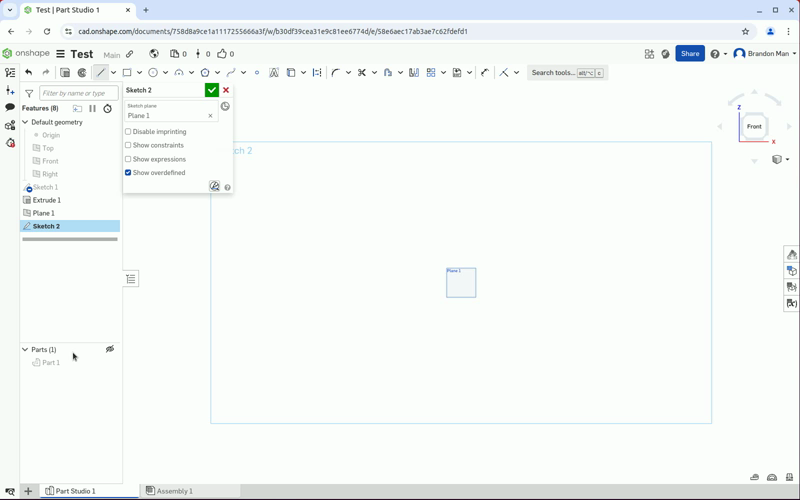
mouse_move(423, 282)
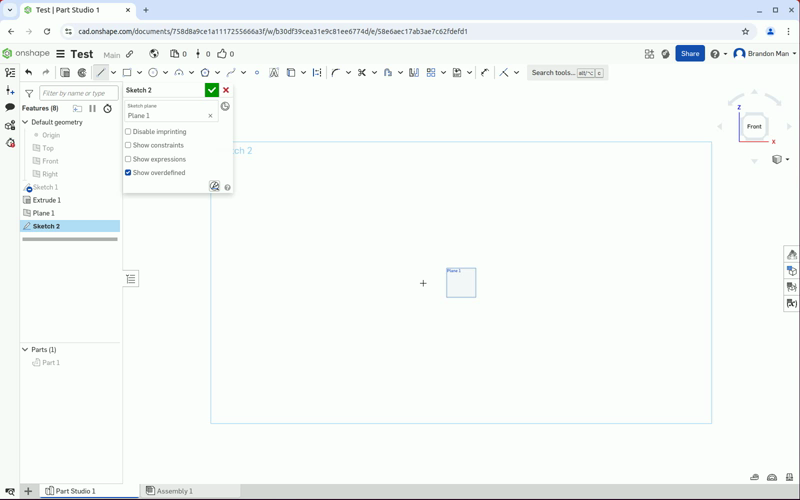
click(423, 282)
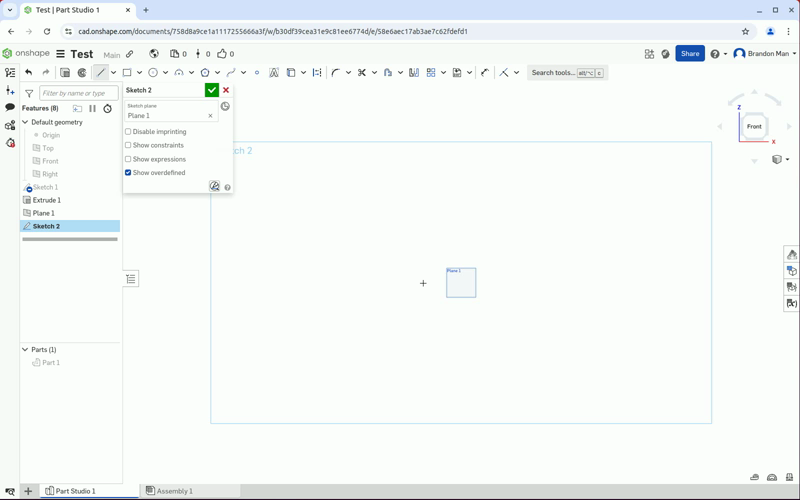
key_up(shift)
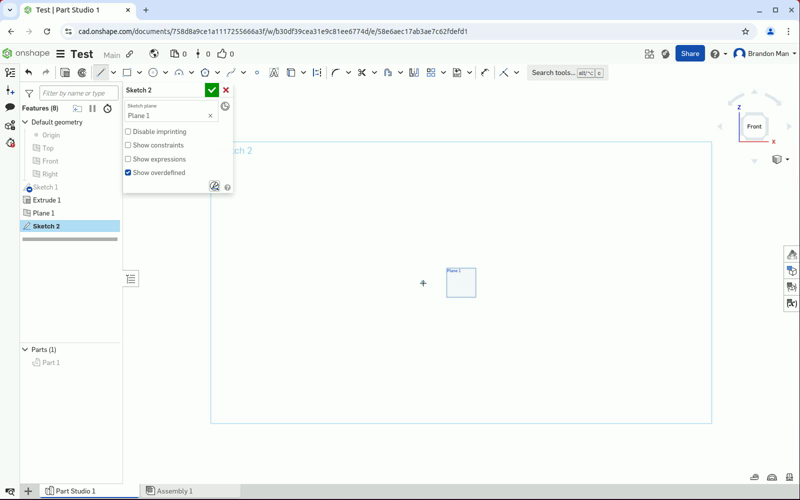
key_down(shift)
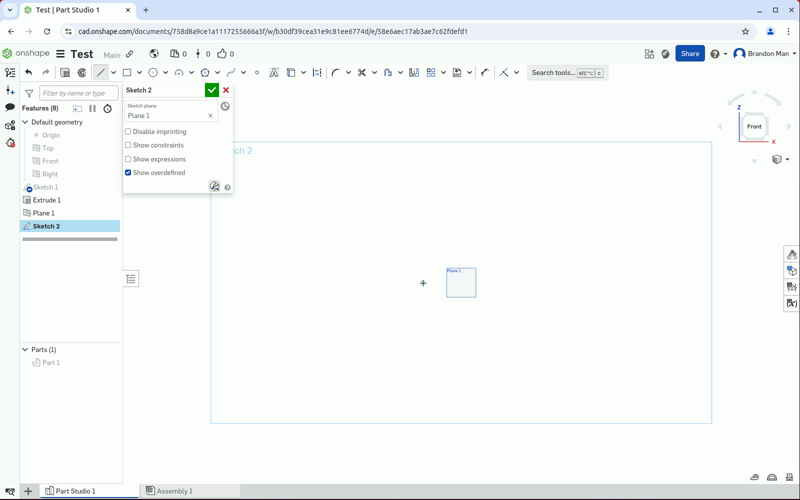
mouse_move(453, 282)
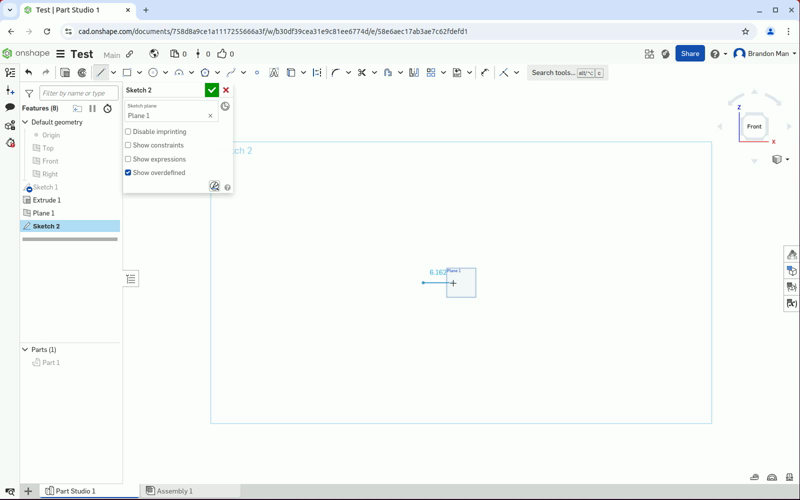
mouse_move(461, 282)
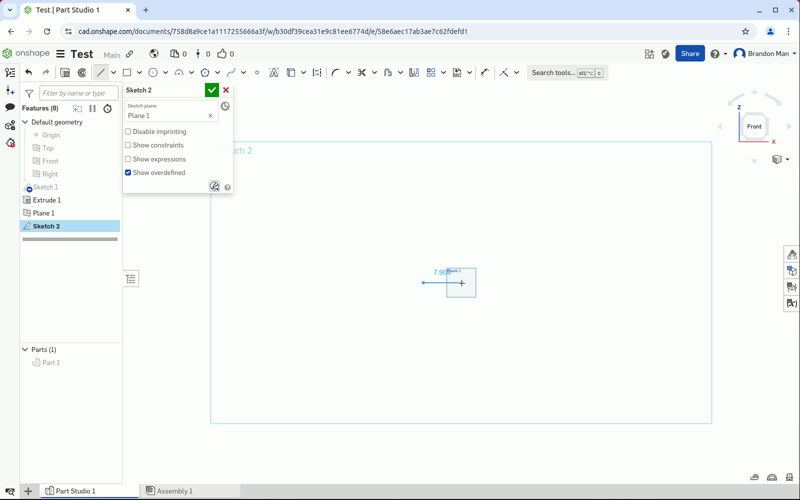
click(461, 282)
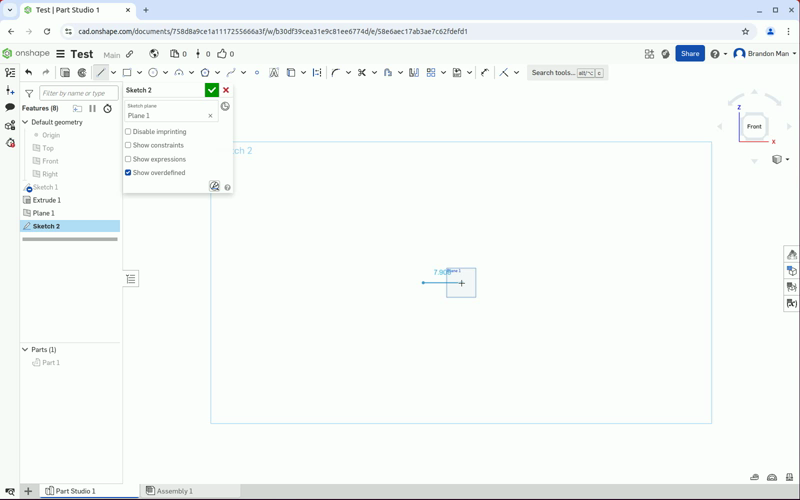
key_up(shift)
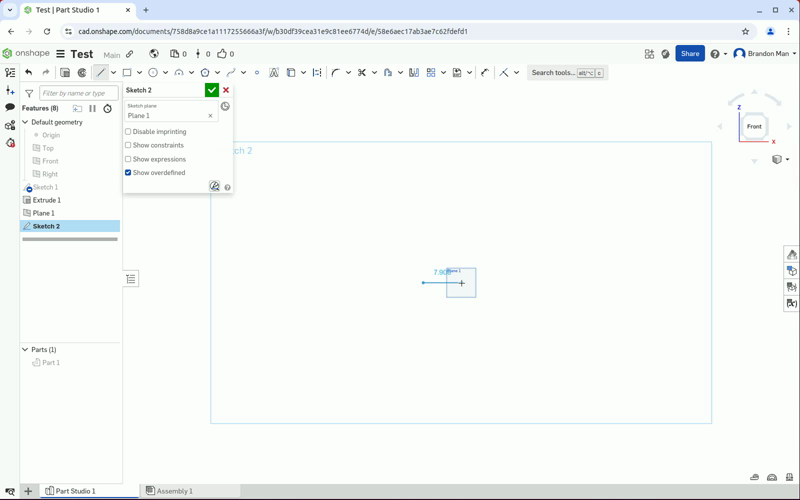
key_down(shift)
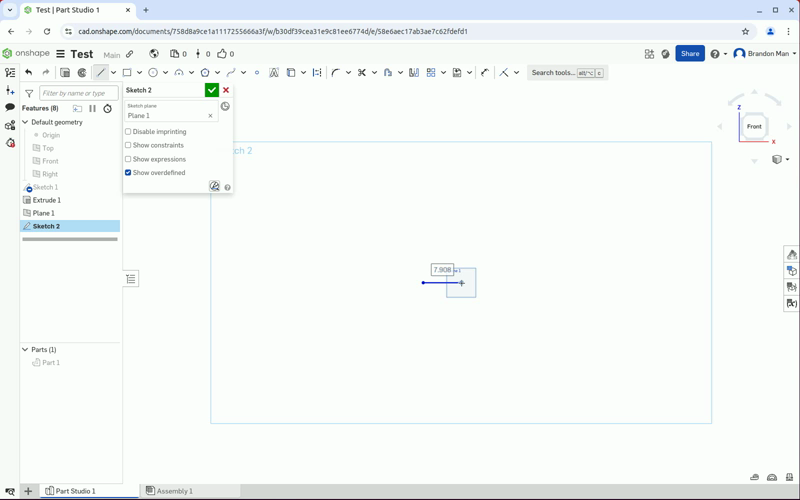
mouse_move(491, 282)
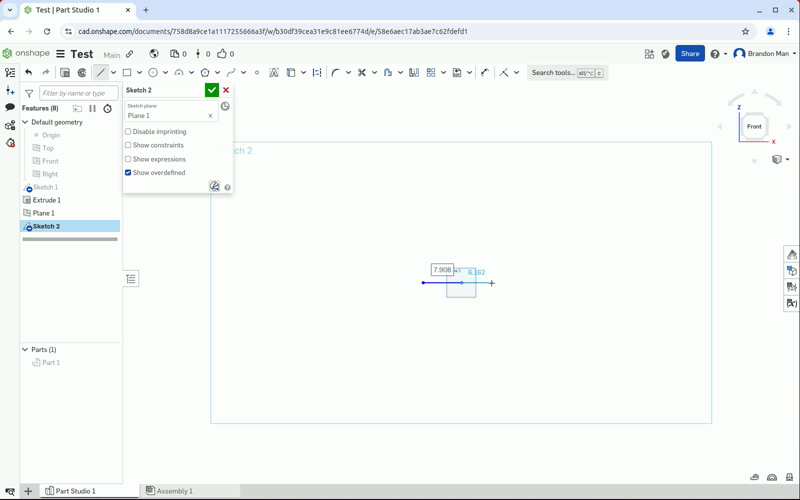
mouse_move(461, 244)
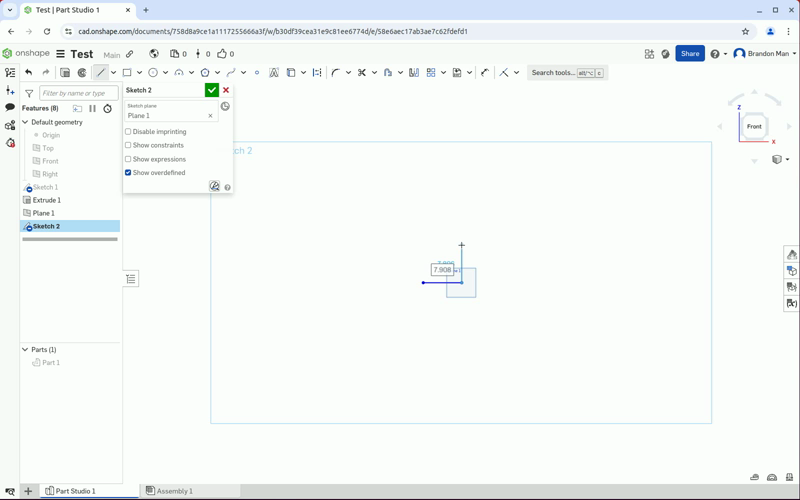
click(461, 244)
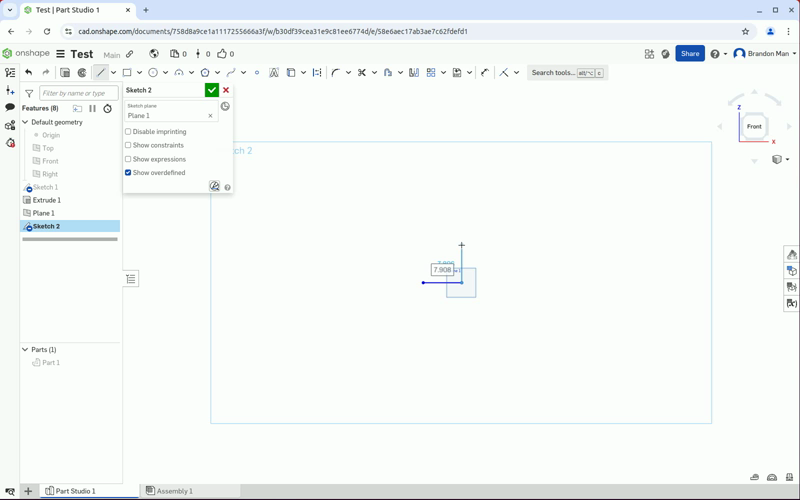
key_up(shift)
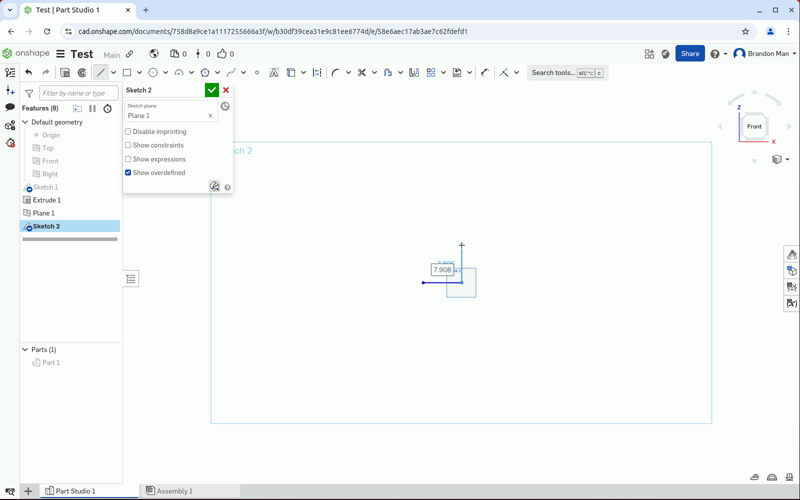
key_down(shift)
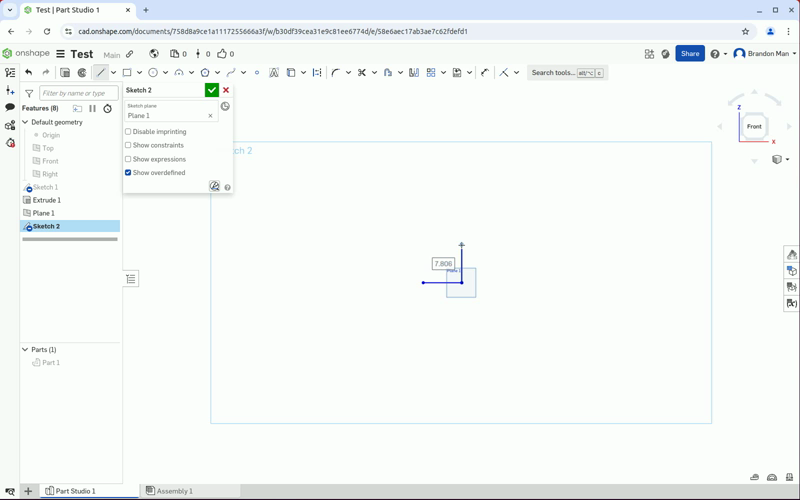
mouse_move(491, 244)
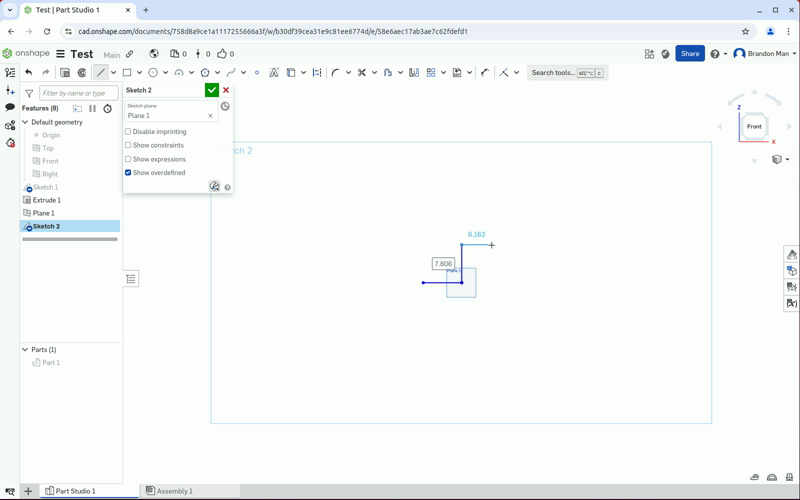
mouse_move(423, 244)
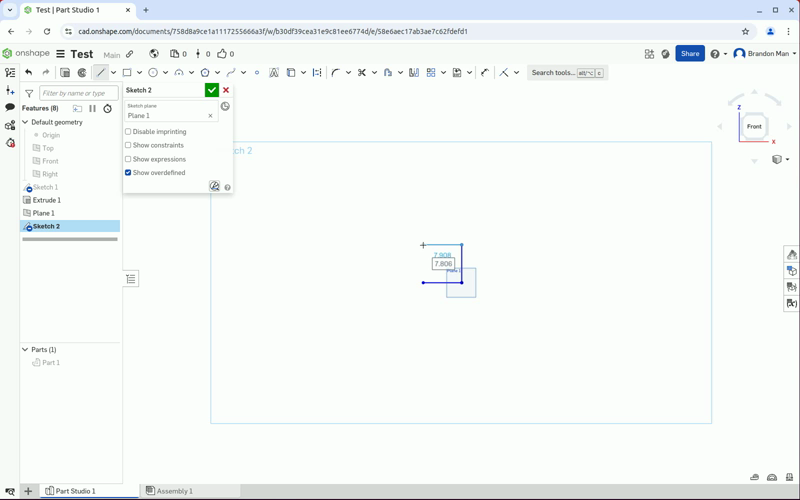
click(423, 244)
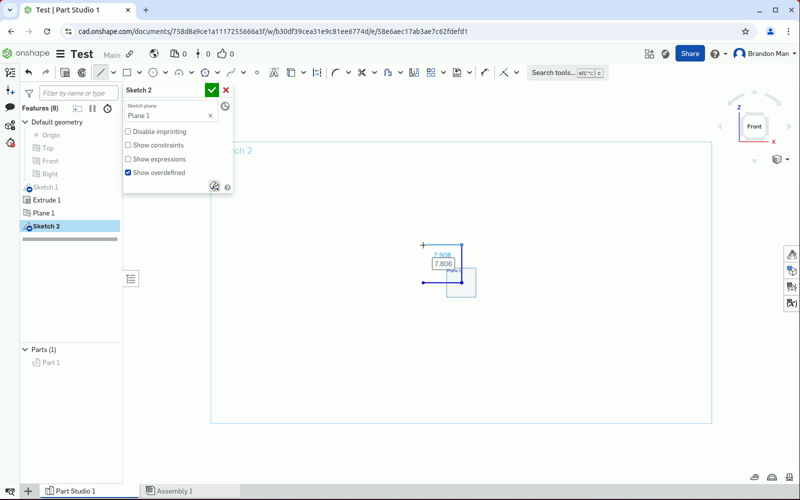
key_up(shift)
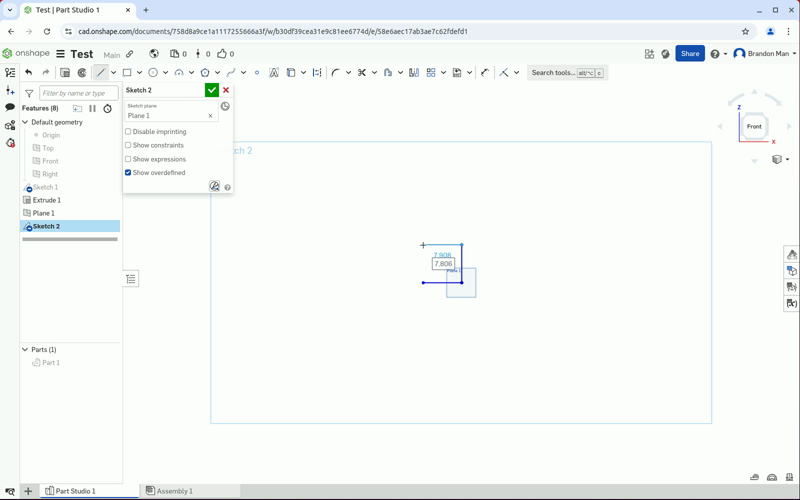
mouse_move(453, 244)
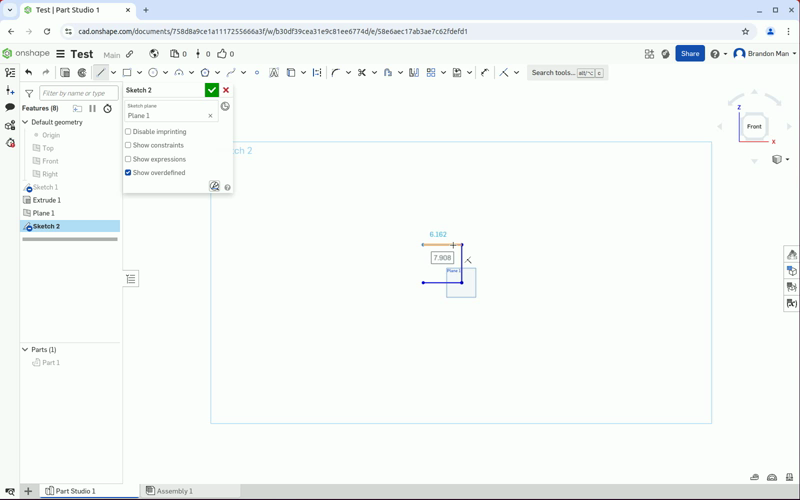
key_down(shift)
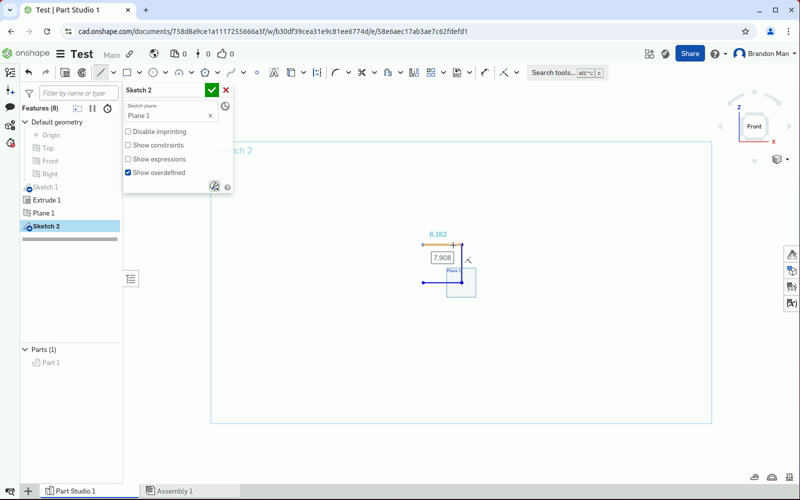
mouse_move(423, 282)
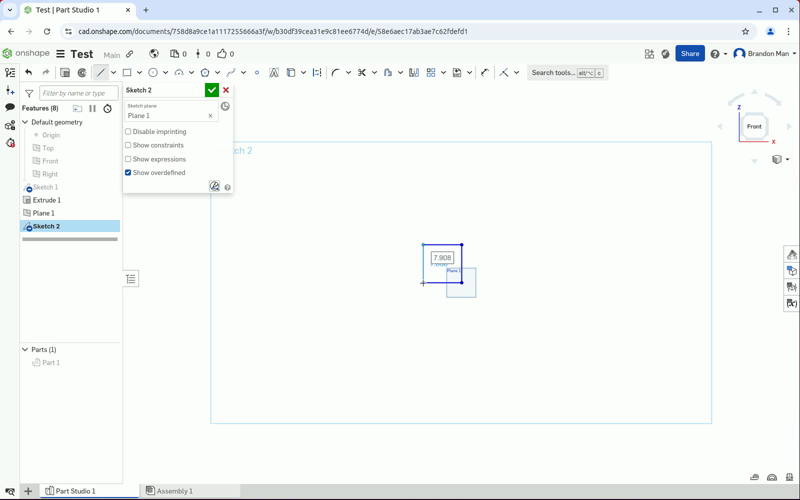
key_up(shift)
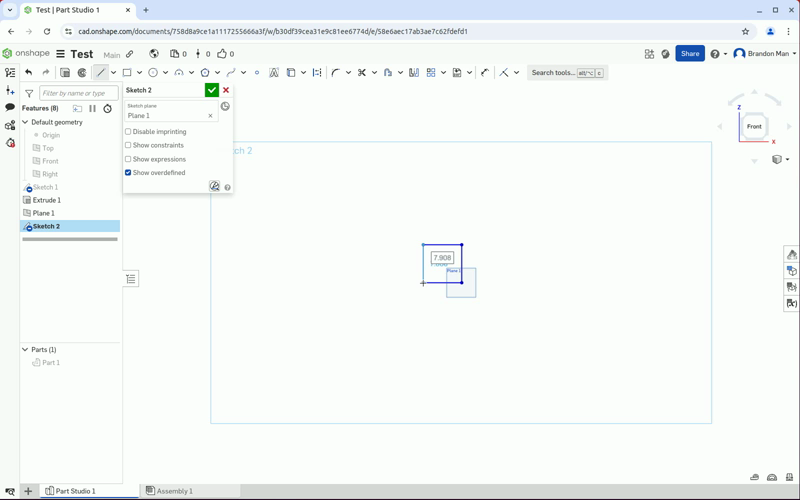
click(423, 282)
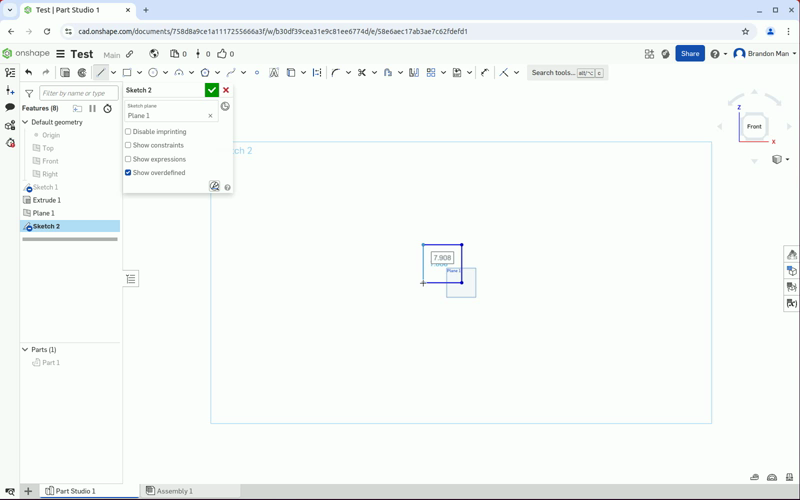
key(esc)
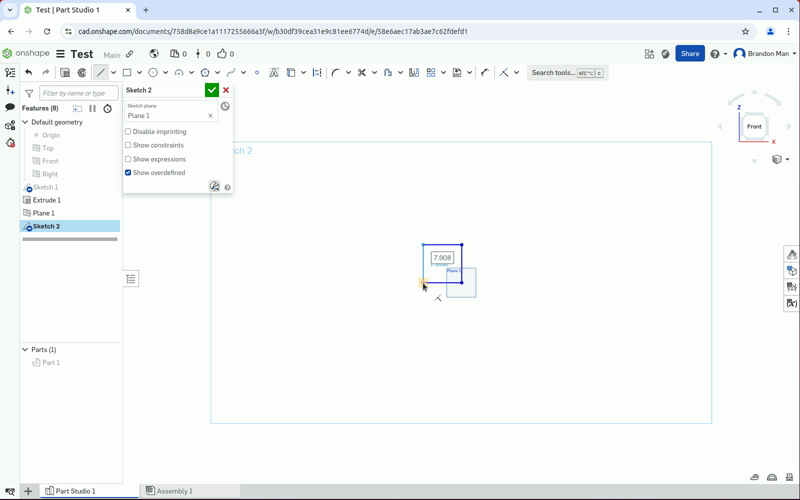
mouse_move(451, 271)
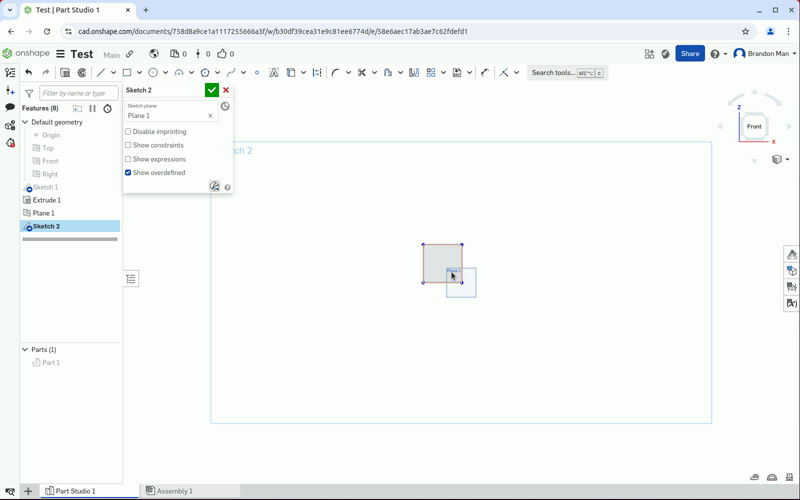
scroll(6)
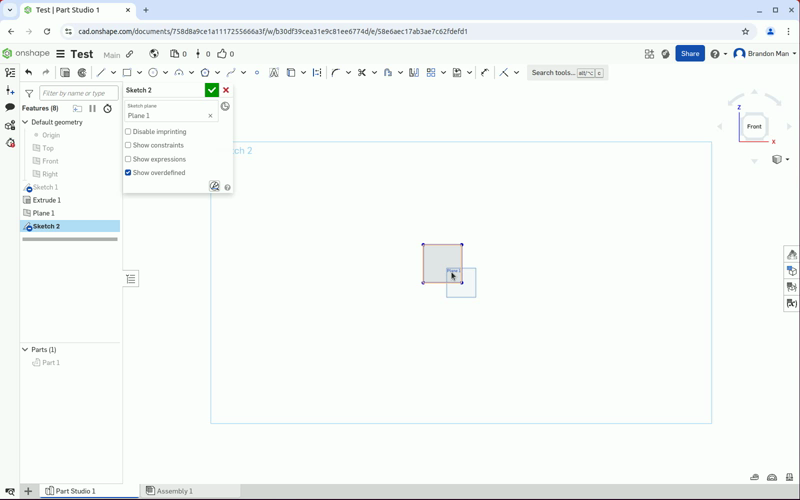
scroll(6)
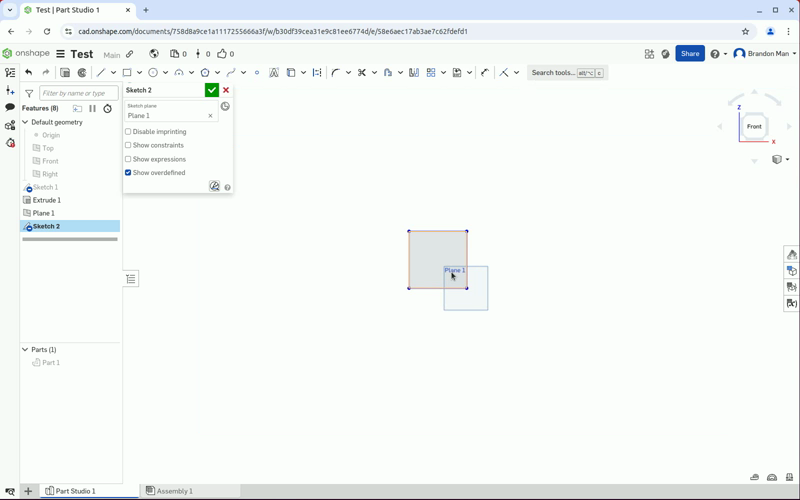
scroll(6)
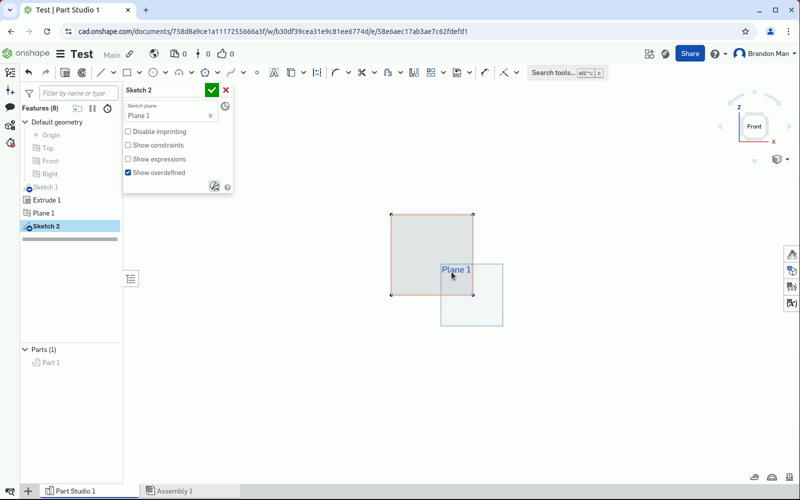
scroll(6)
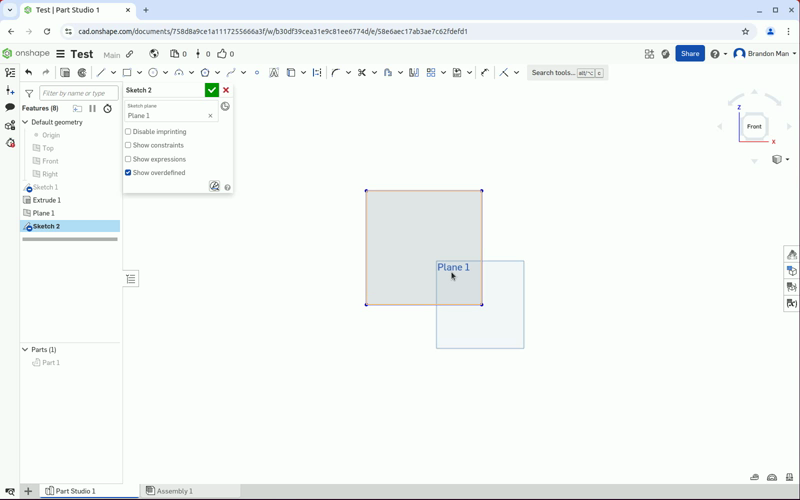
scroll(6)
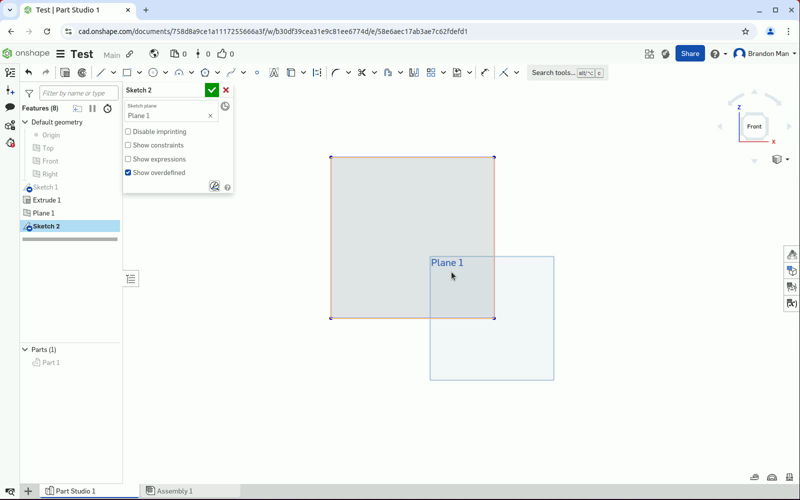
scroll(6)
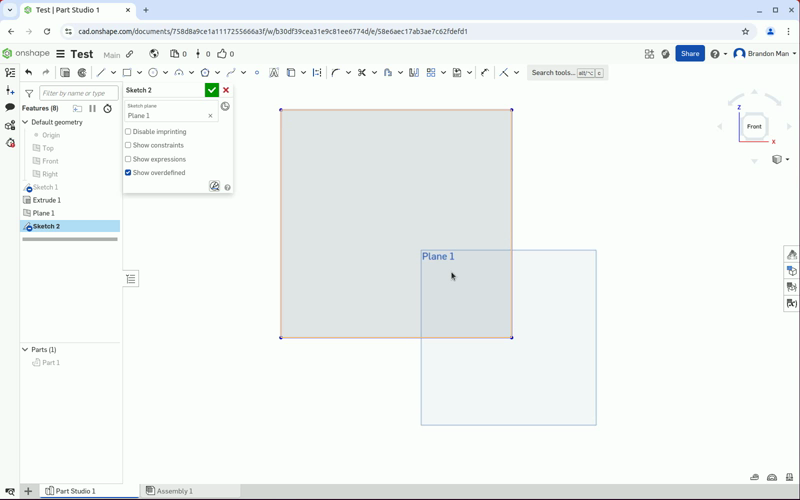
scroll(6)
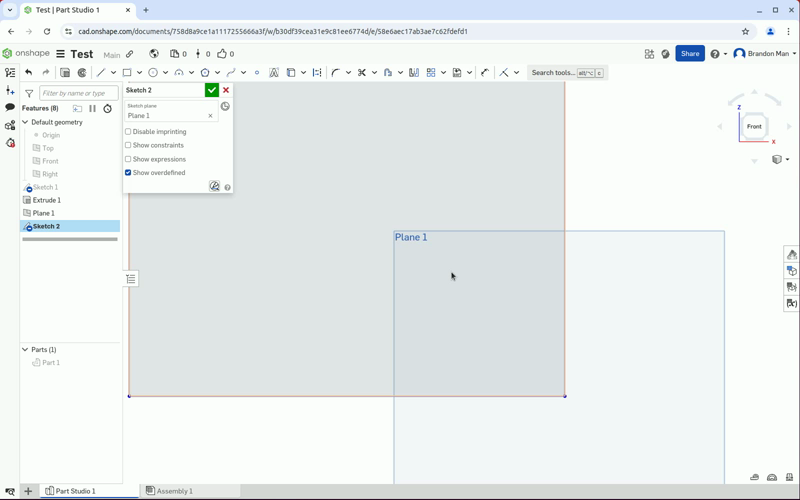
click(451, 271)
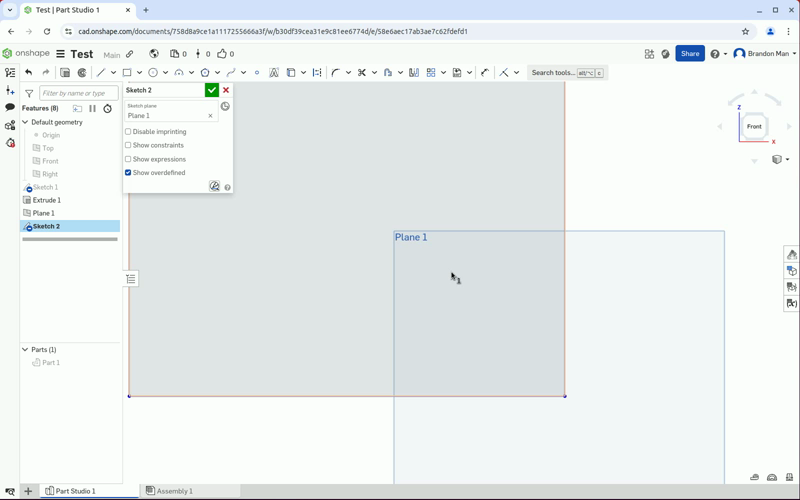
scroll(-6)
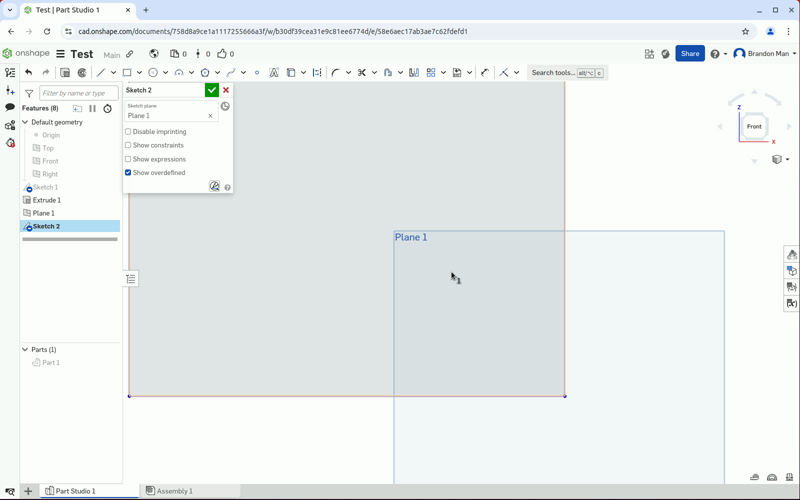
scroll(-6)
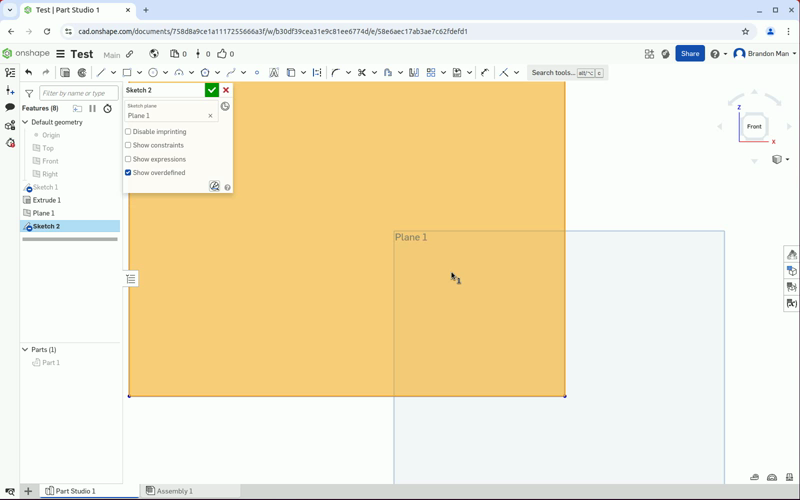
scroll(-6)
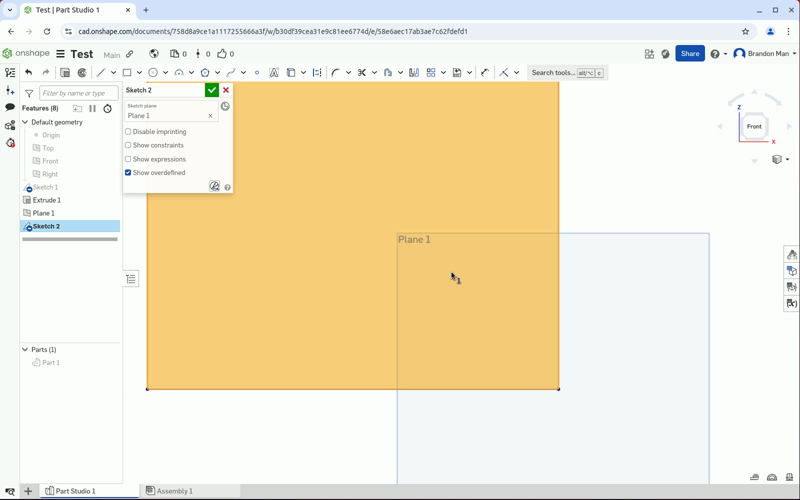
scroll(-6)
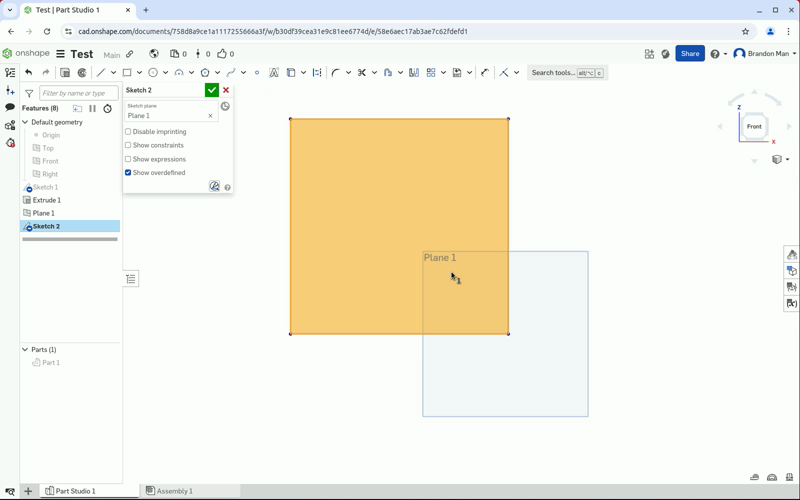
scroll(-6)
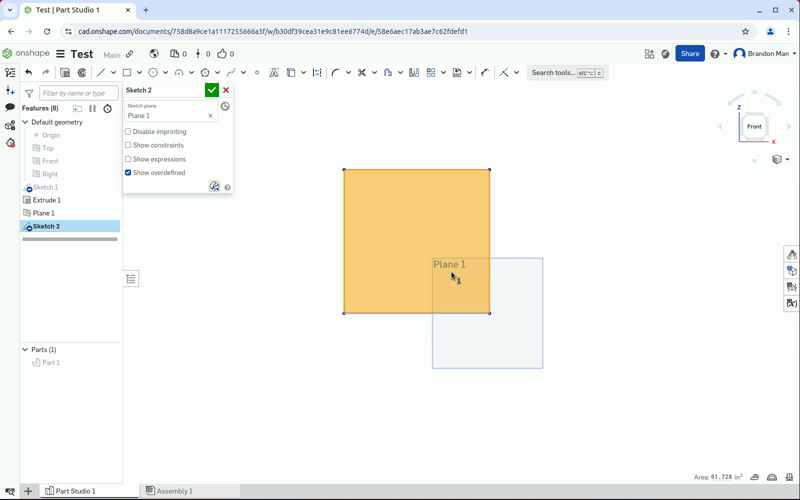
scroll(-6)
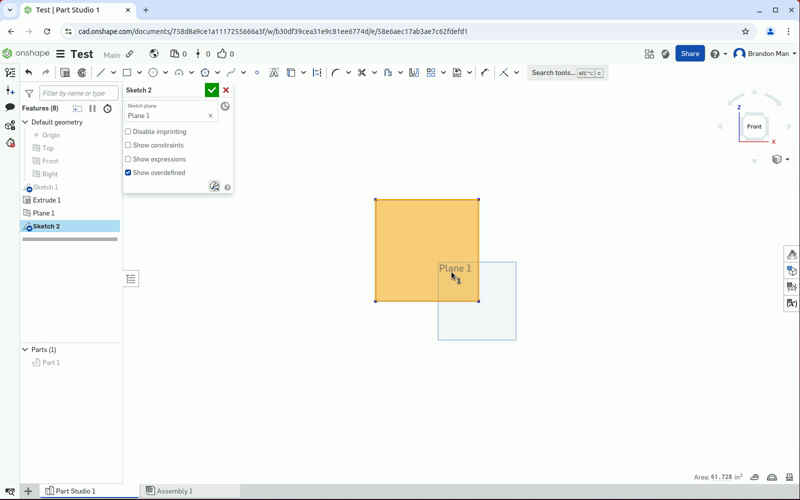
scroll(-6)
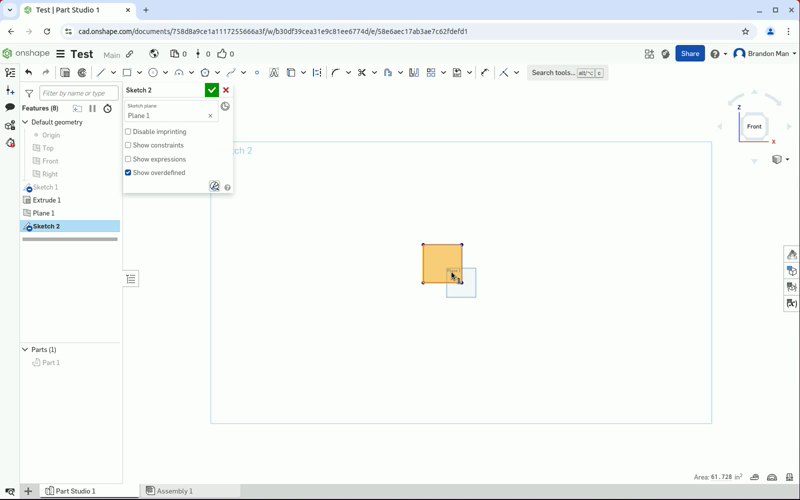
mouse_move(73, 352)
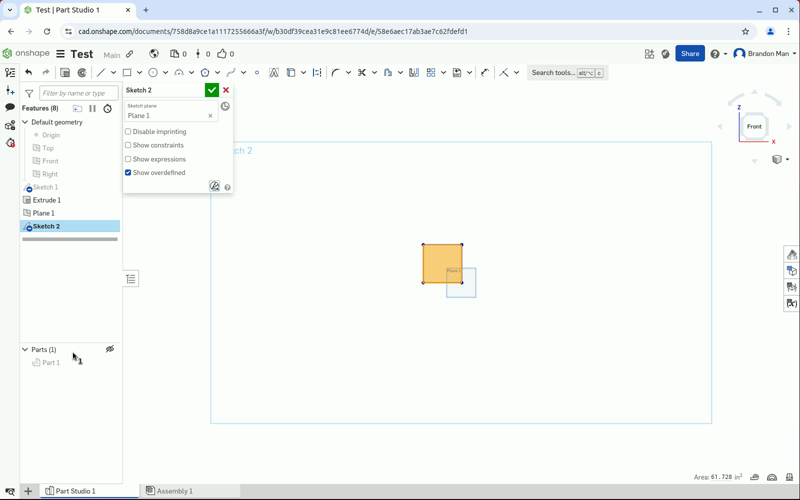
key(shift+y)
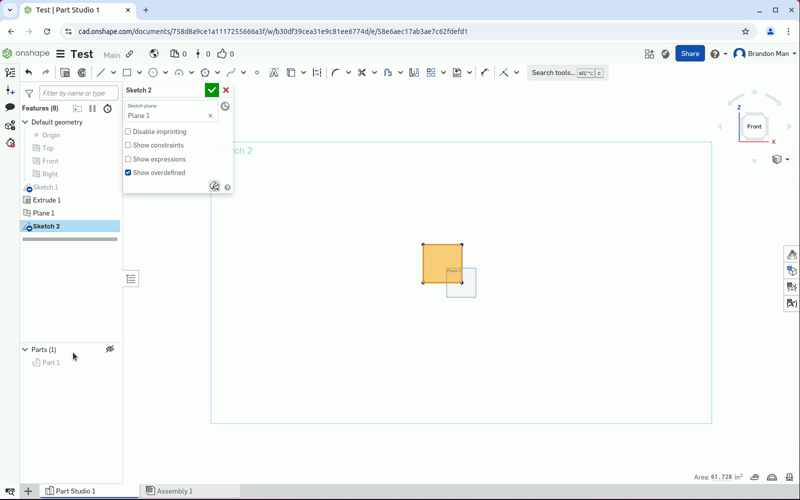
key(shift+e)
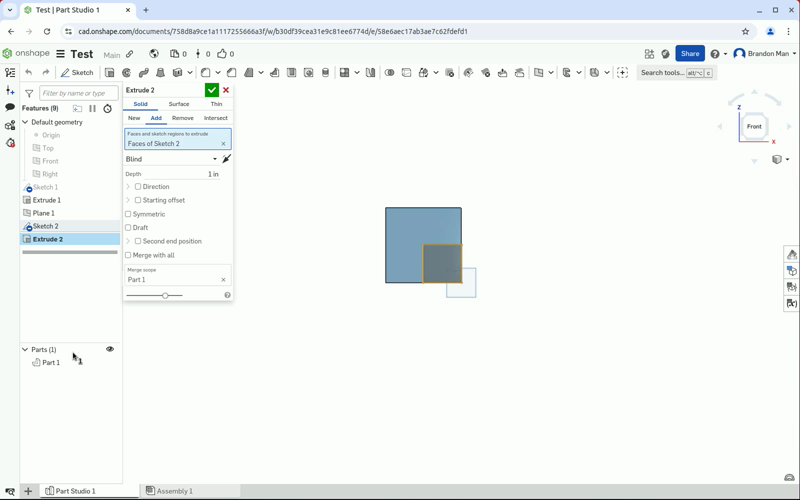
mouse_move(143, 106)
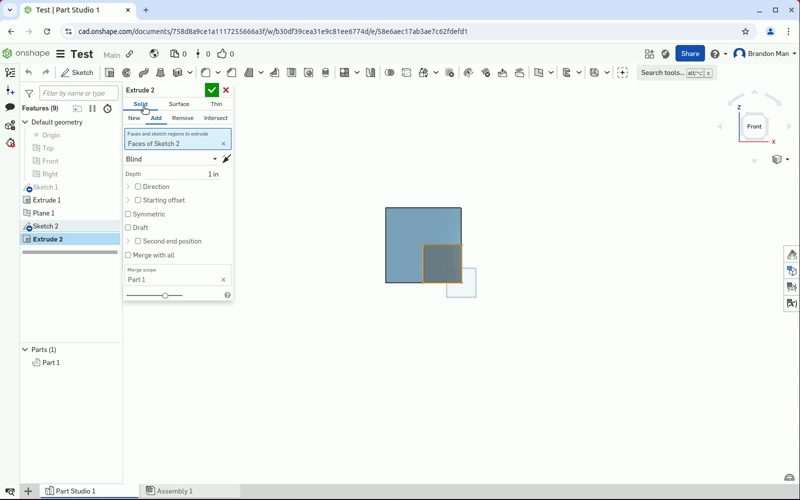
click(143, 106)
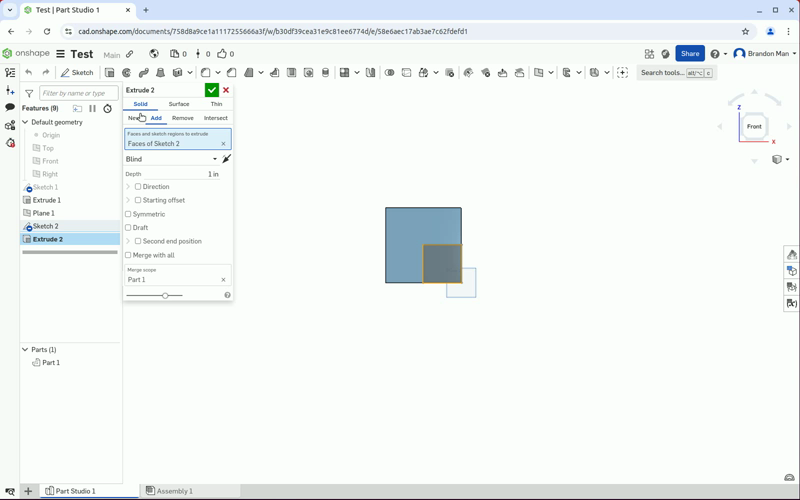
mouse_move(137, 120)
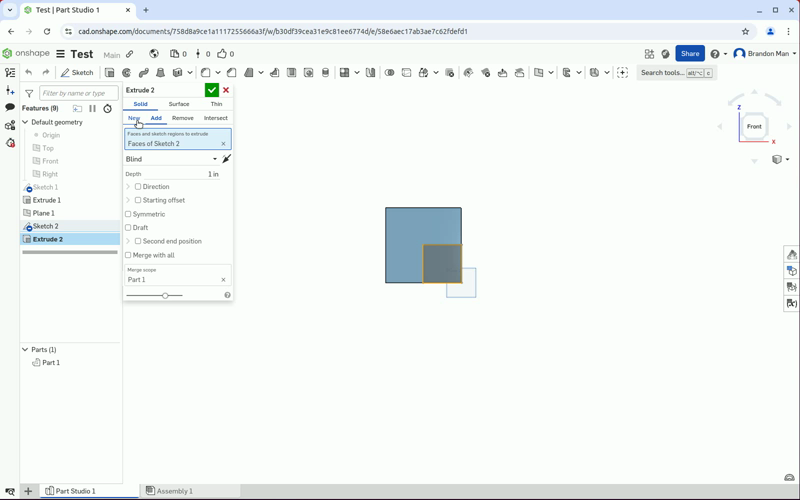
click(137, 120)
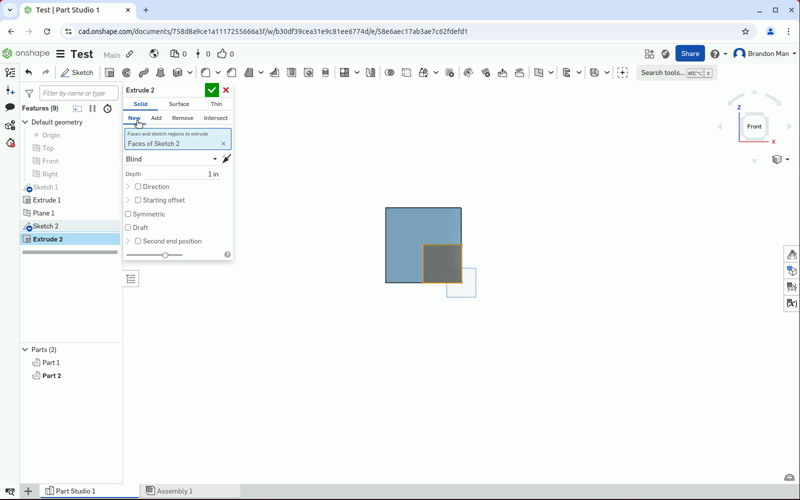
key(tab, 4)
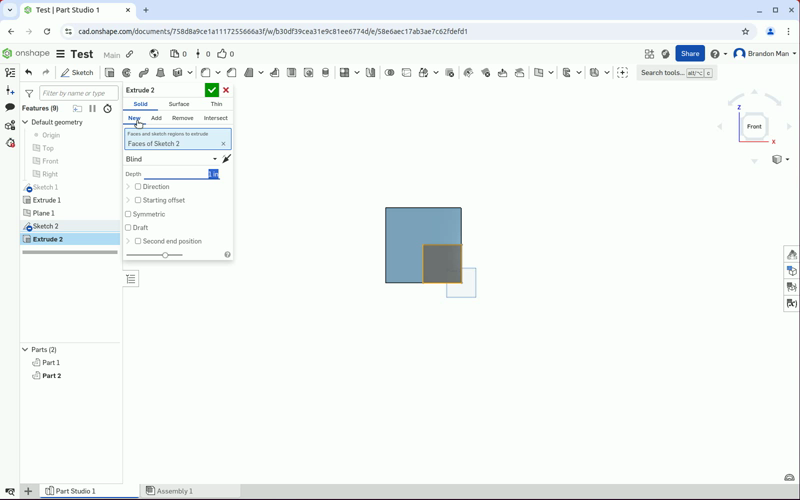
text(7.703)
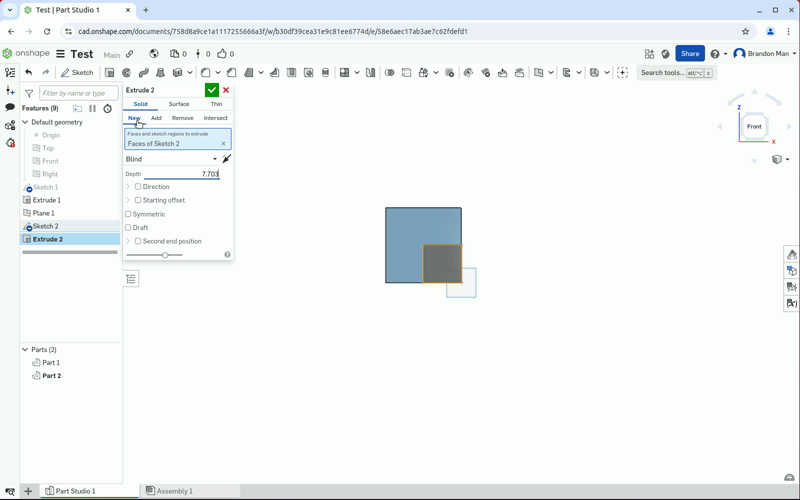
key(enter)
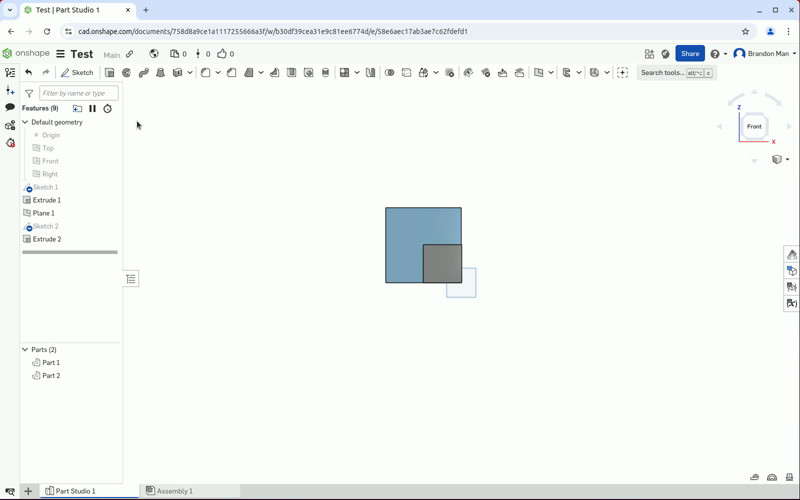
key(shift+h)
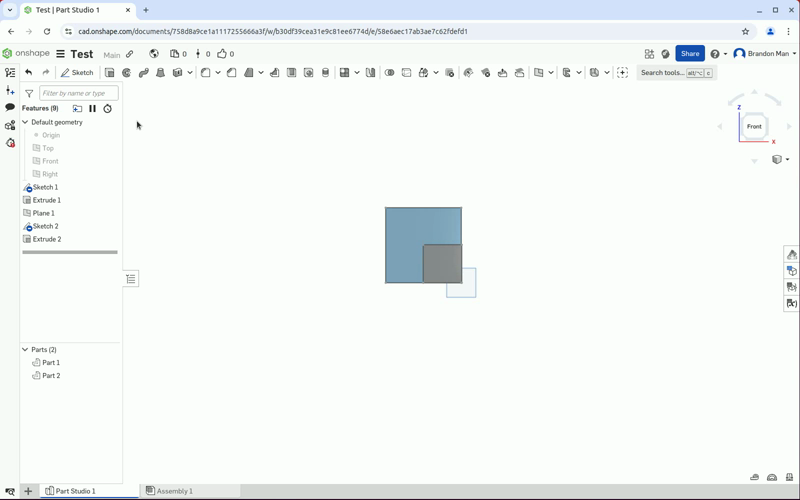
key(shift+h)
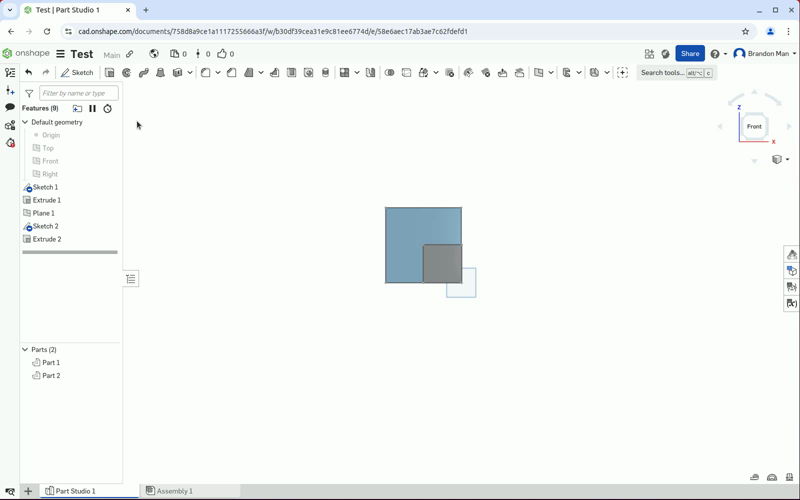
key(shift+7)
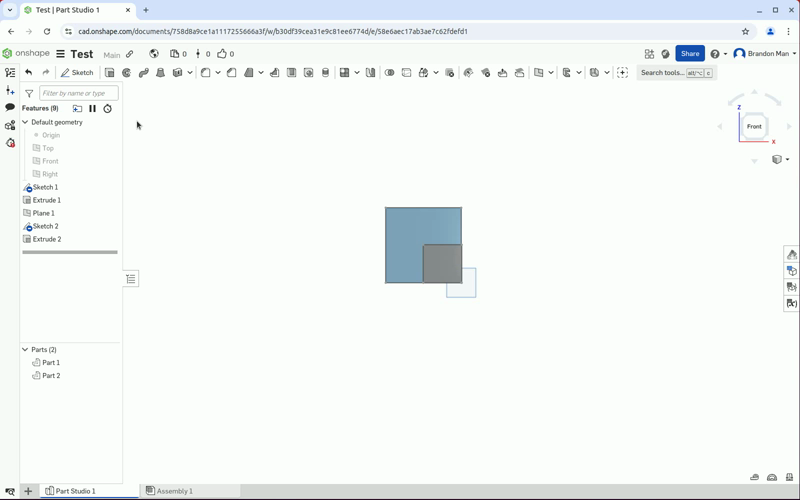
key(left, 2)
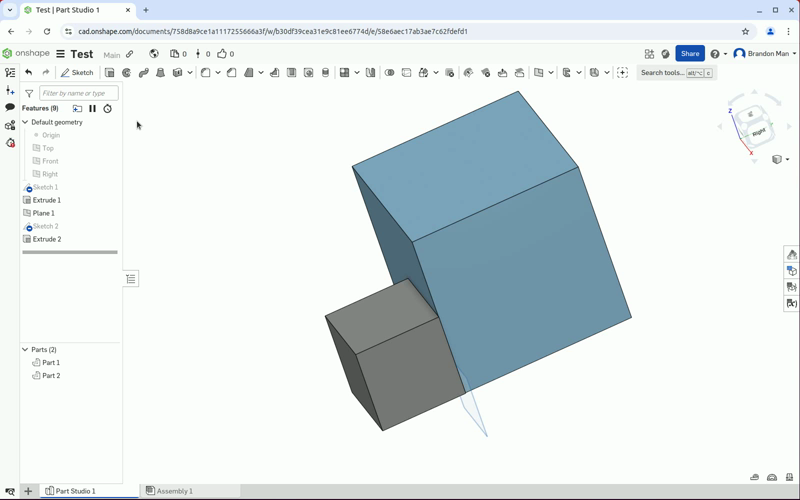
key(down, 2)
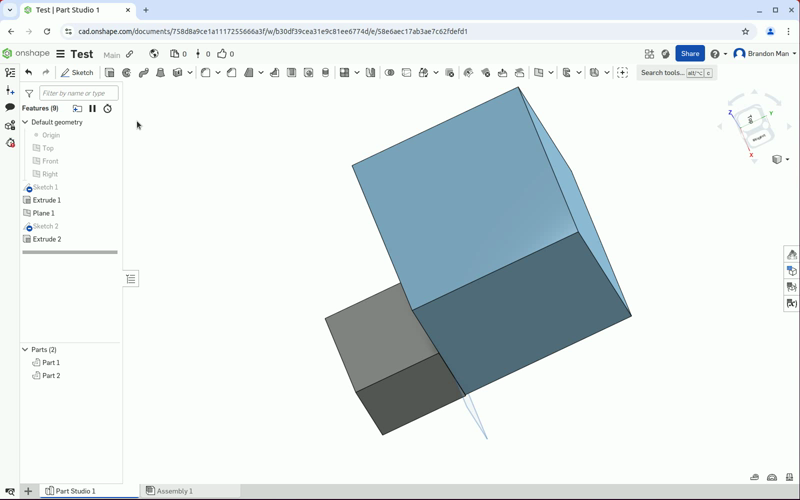
key(up, 2)
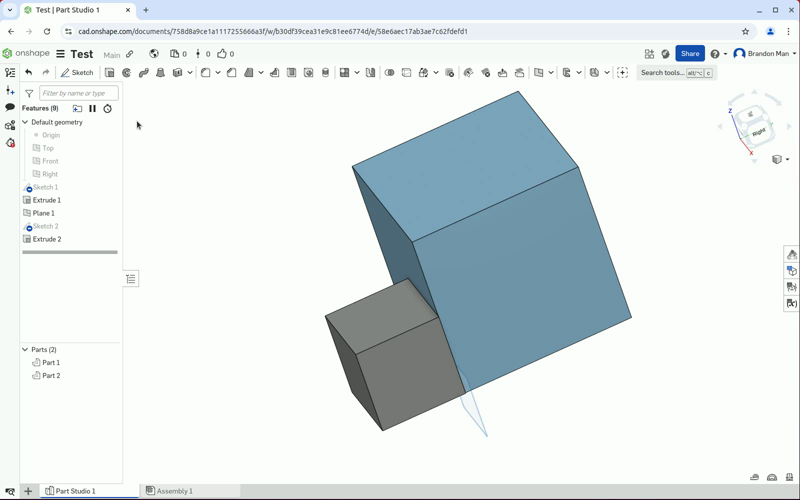
key(right, 2)
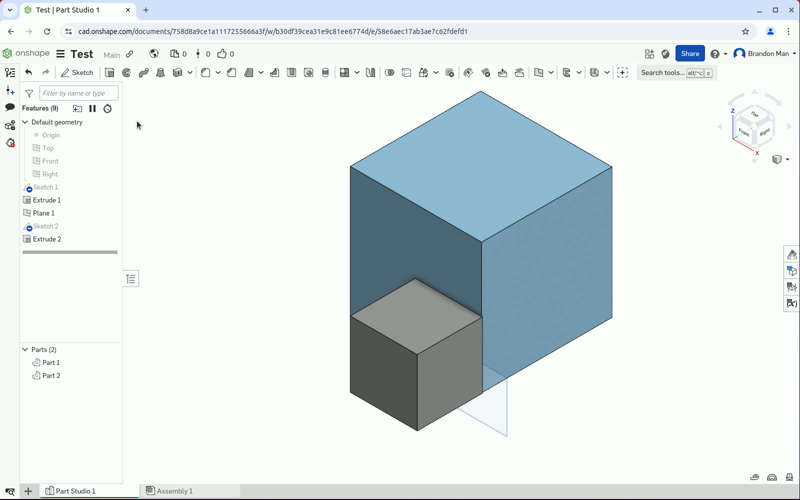
mouse_move(73, 189)
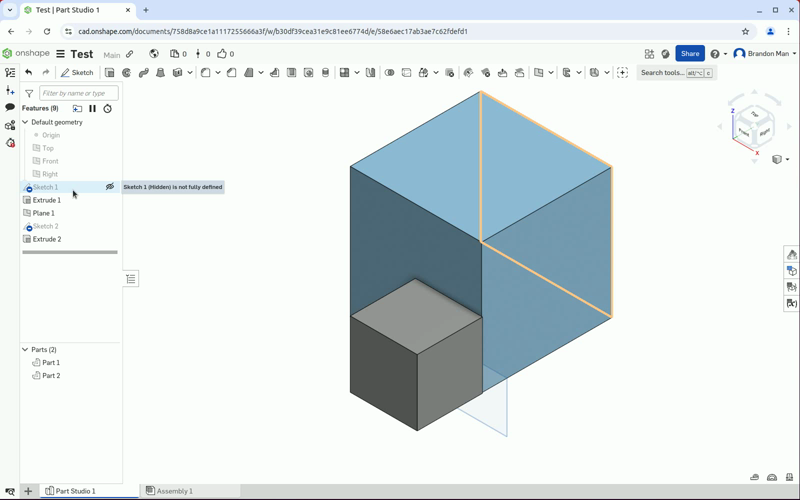
click(73, 189)